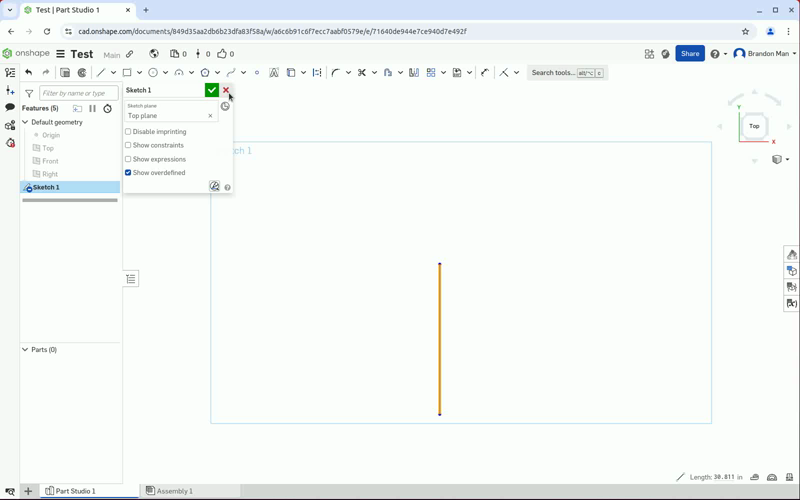
key(shift+h)
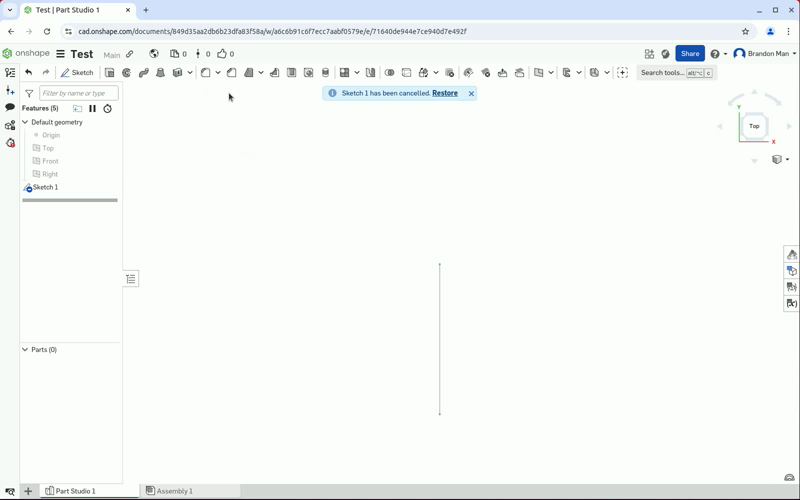
key(shift+s)
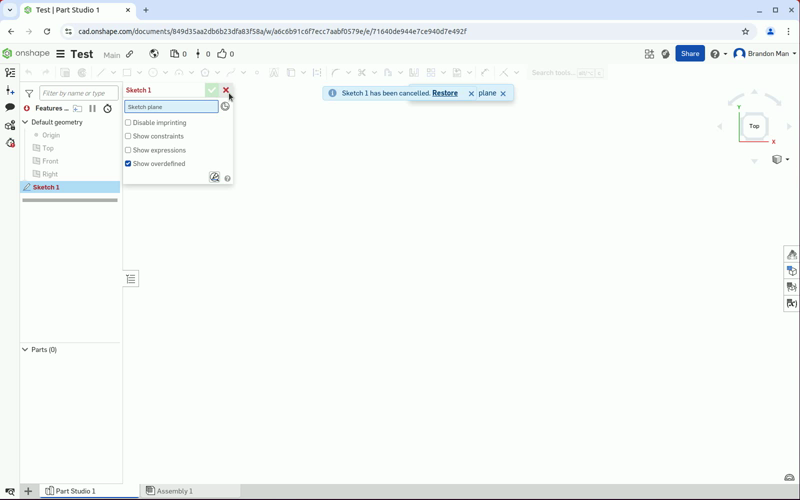
mouse_move(73, 150)
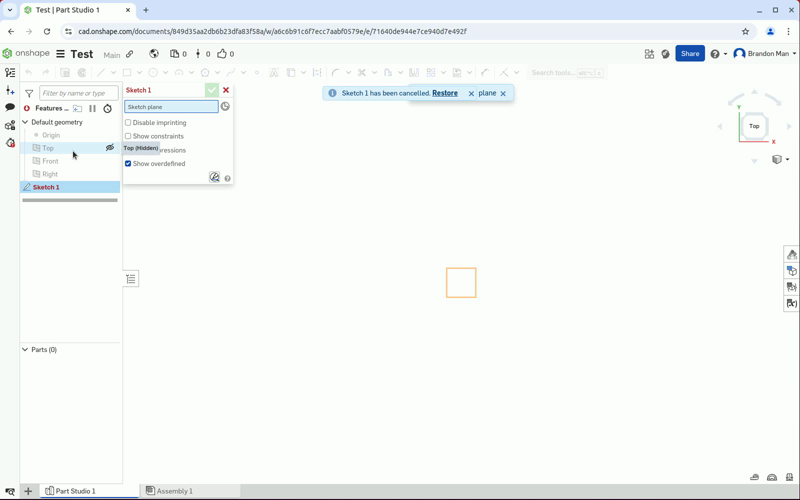
click(73, 150)
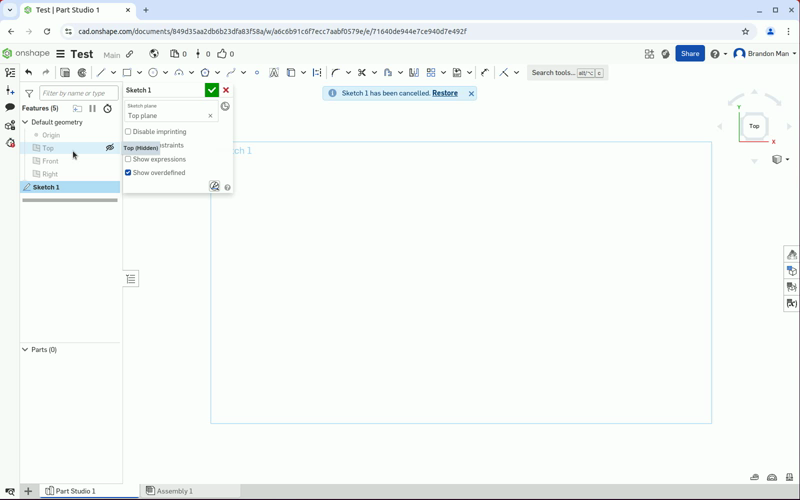
mouse_move(73, 352)
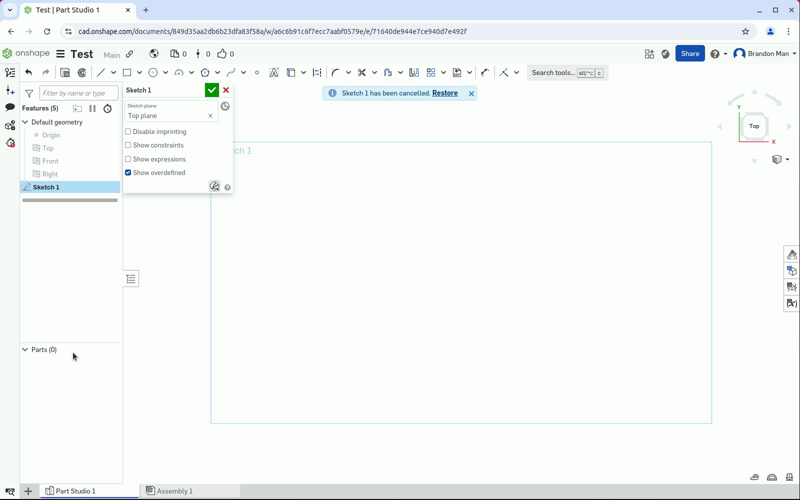
key(y)
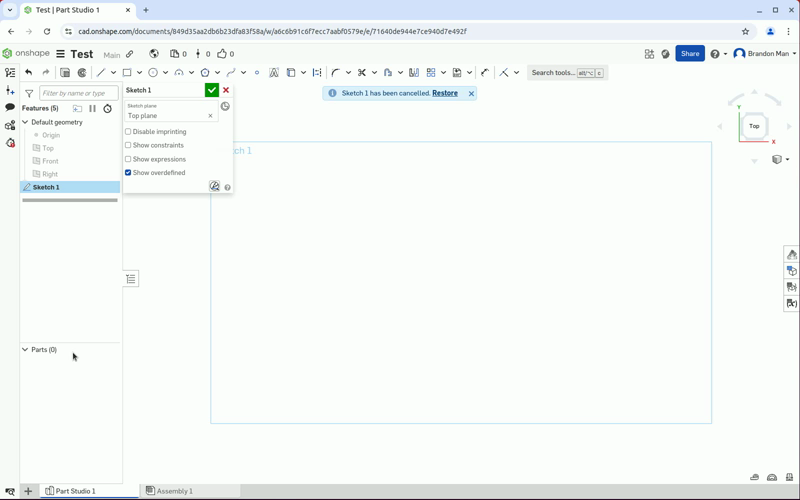
key(l)
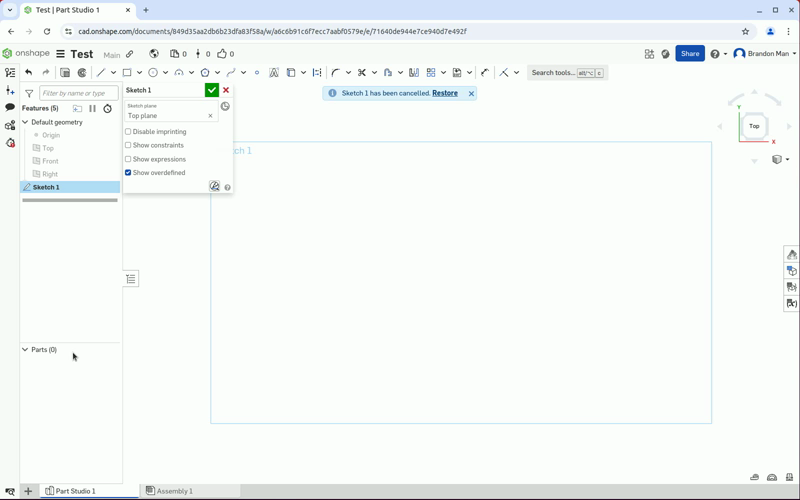
key_down(shift)
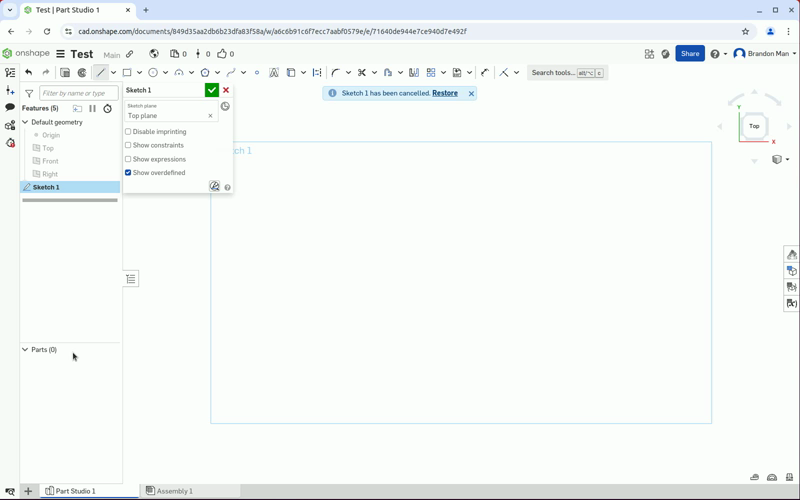
mouse_move(361, 282)
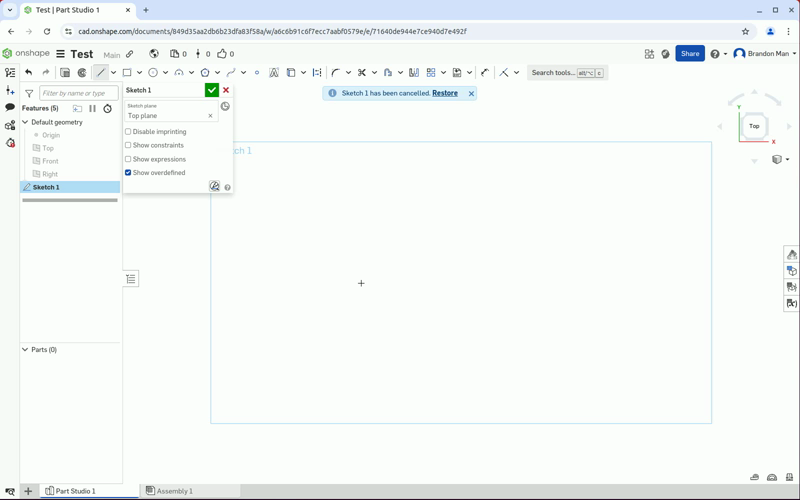
click(361, 282)
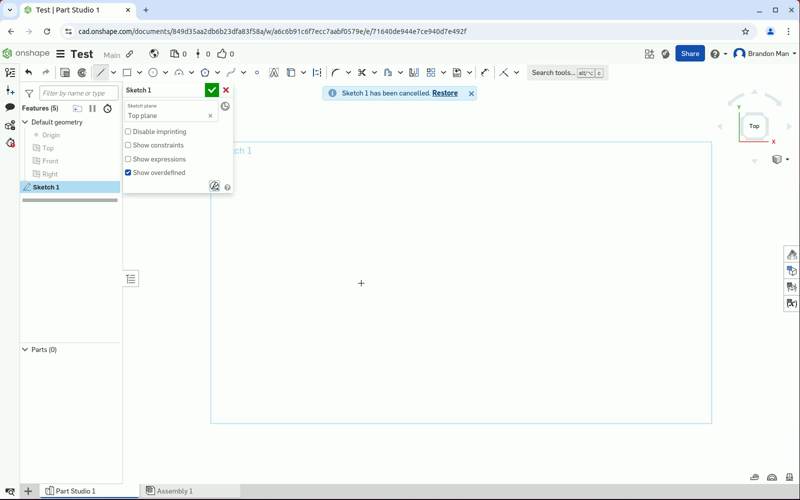
key_up(shift)
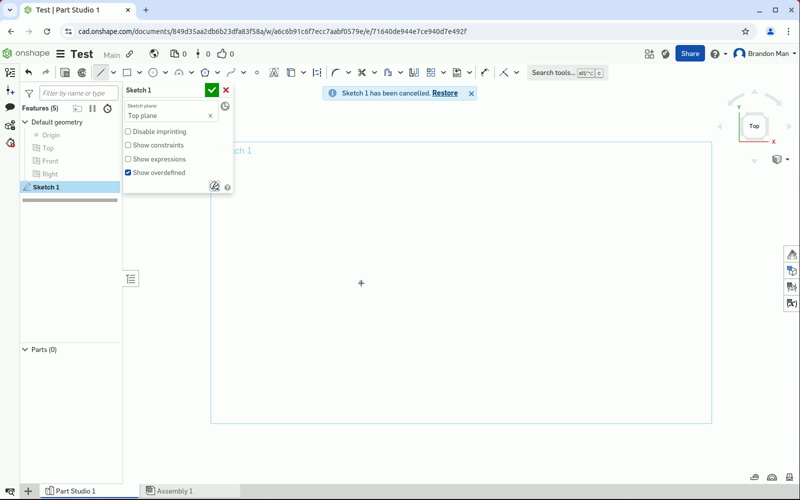
key_down(shift)
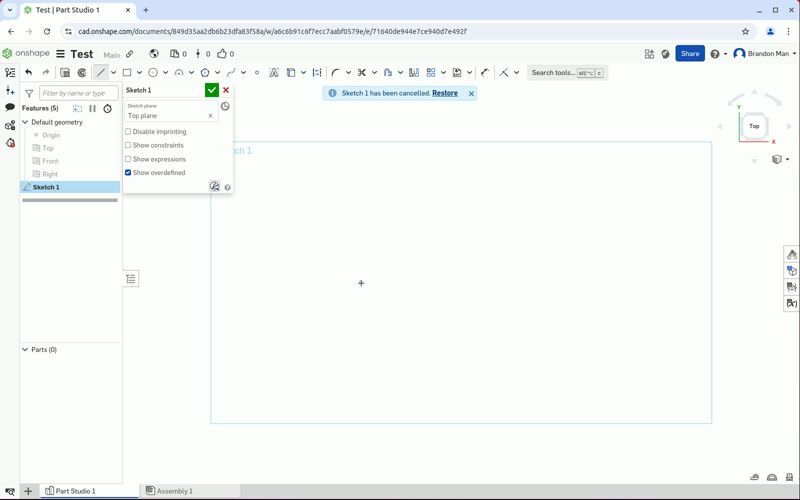
mouse_move(391, 282)
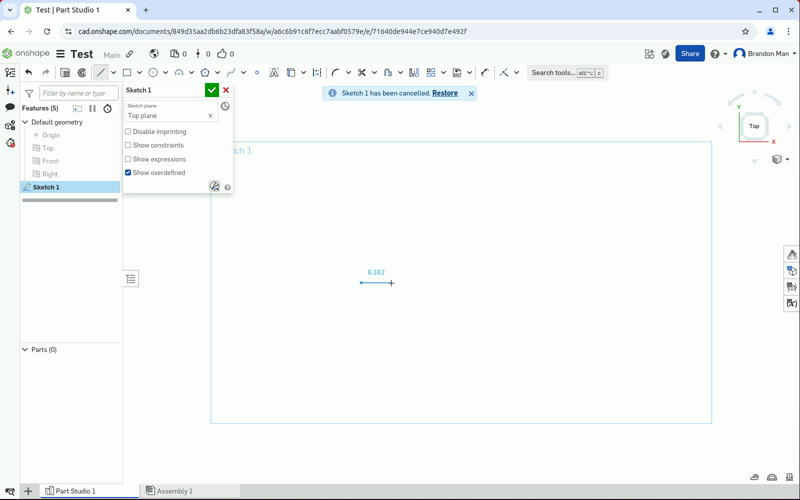
mouse_move(398, 282)
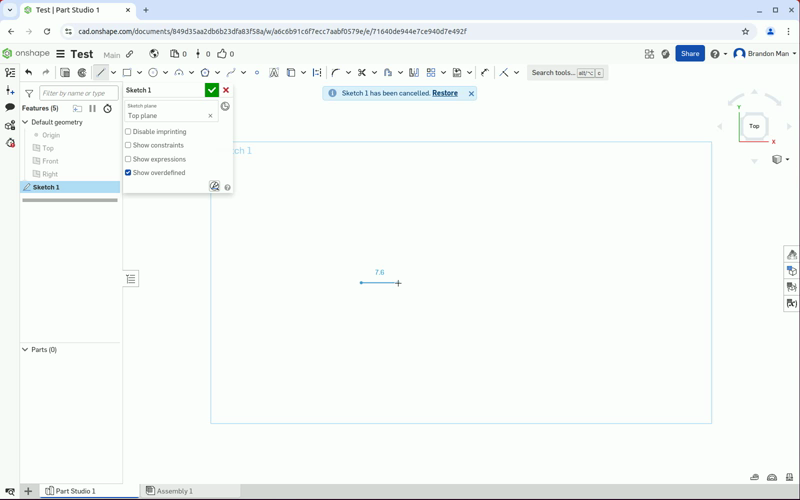
click(398, 282)
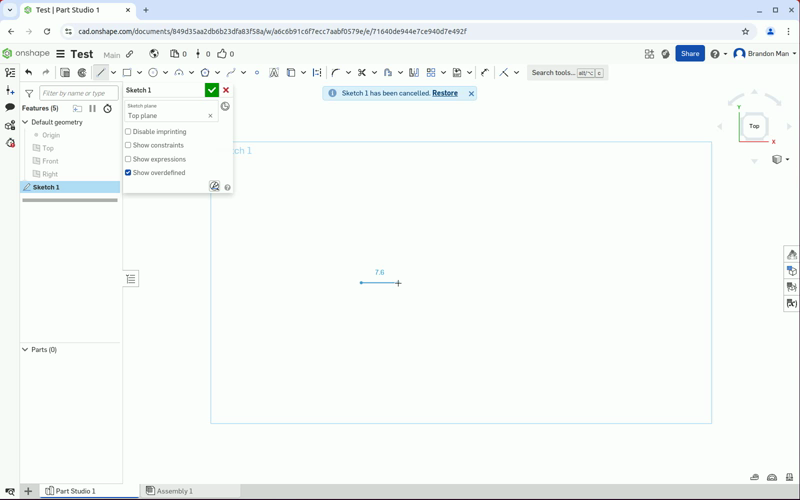
key_up(shift)
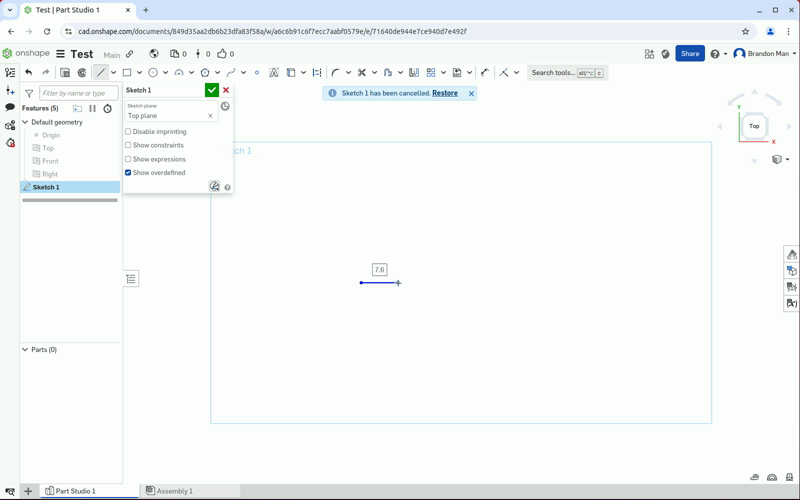
key_down(shift)
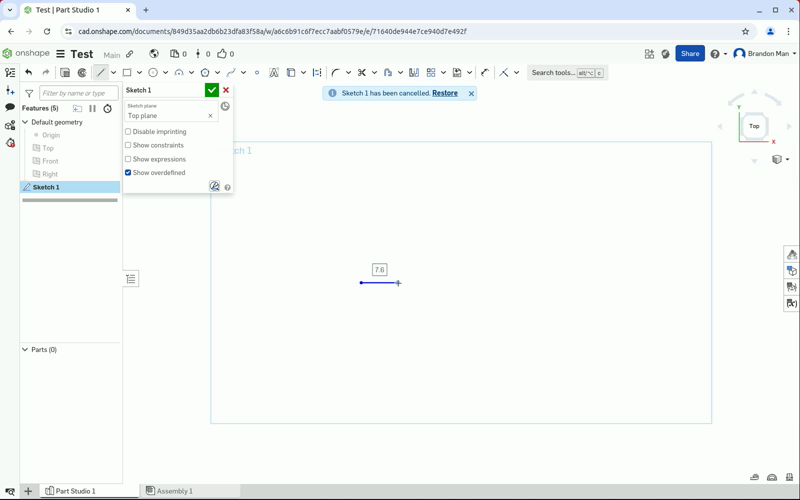
mouse_move(428, 282)
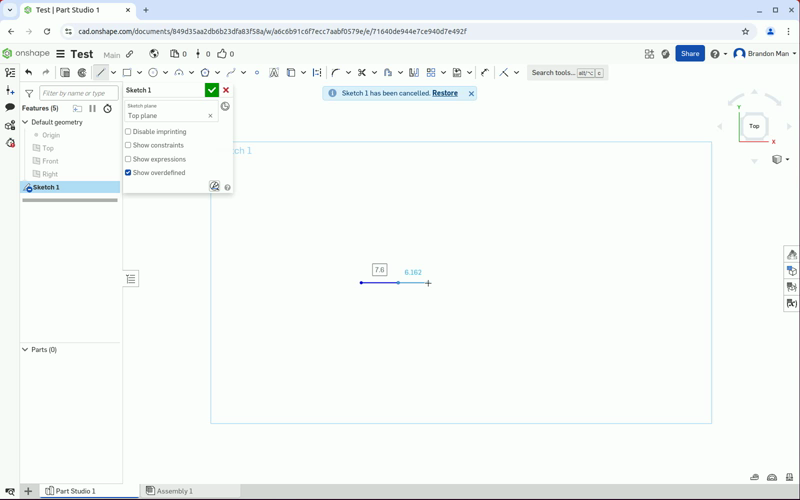
mouse_move(406, 282)
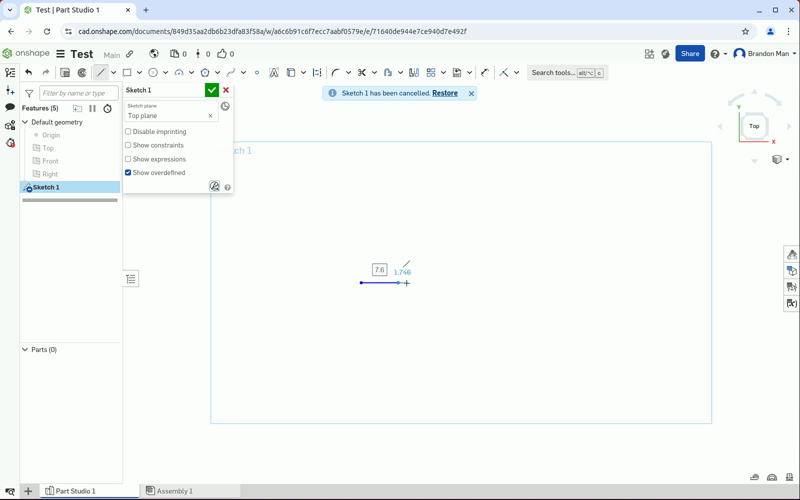
click(406, 282)
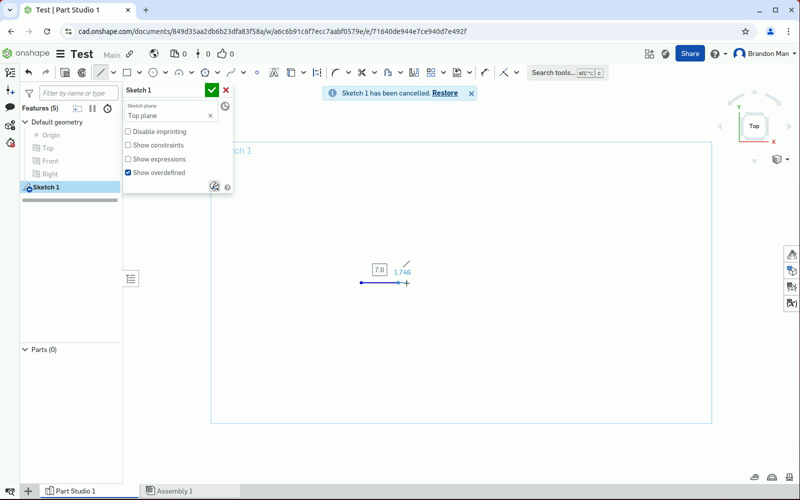
key_up(shift)
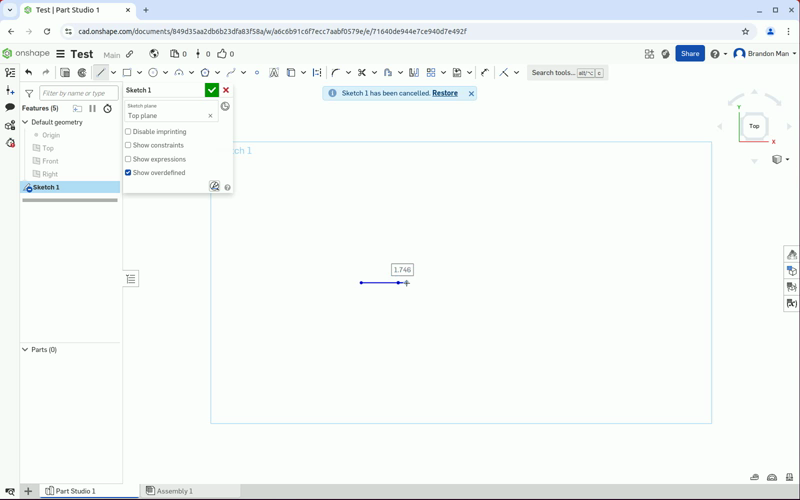
key_down(shift)
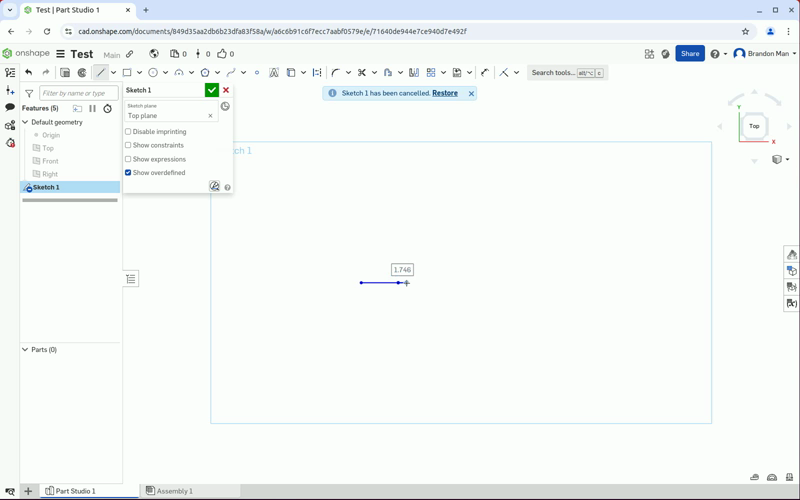
mouse_move(436, 282)
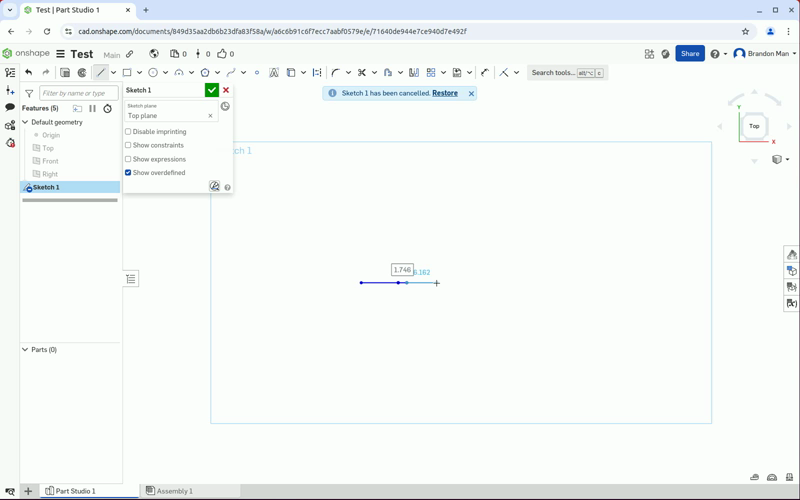
mouse_move(414, 282)
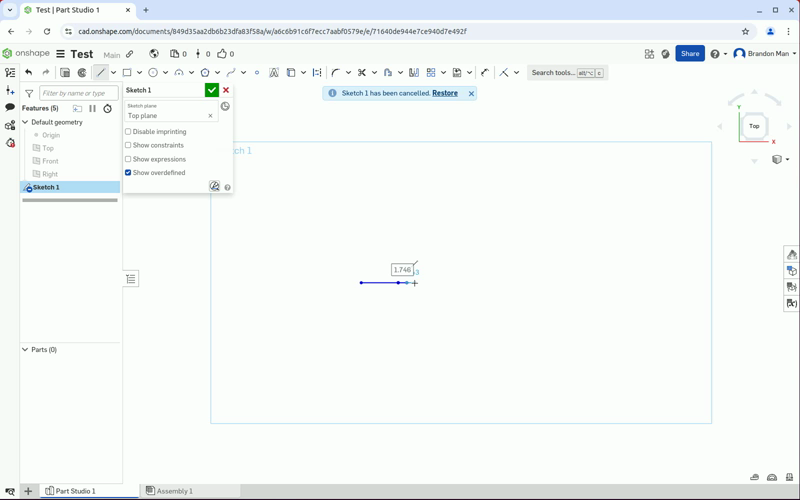
click(414, 282)
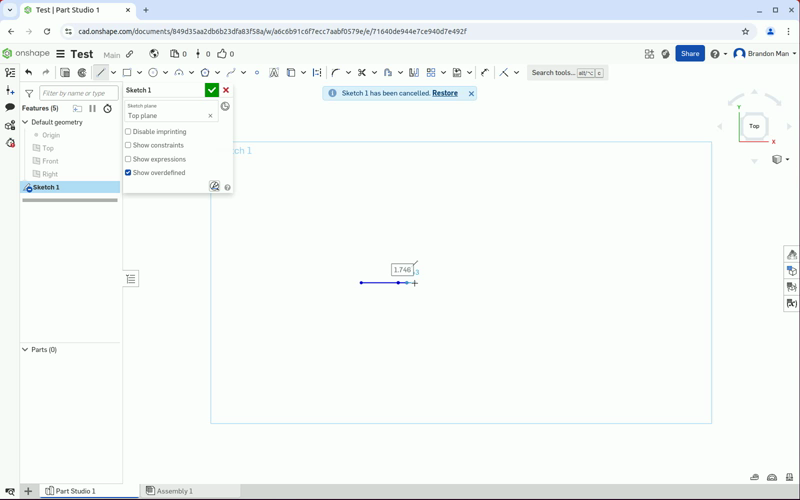
key_up(shift)
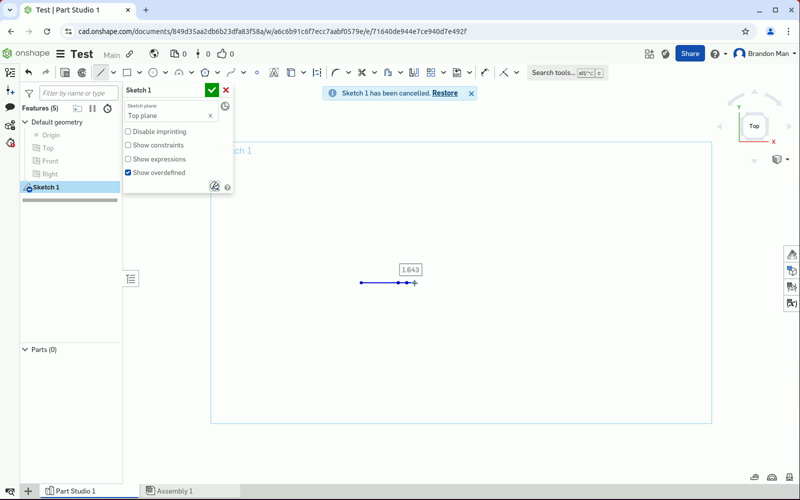
key_down(shift)
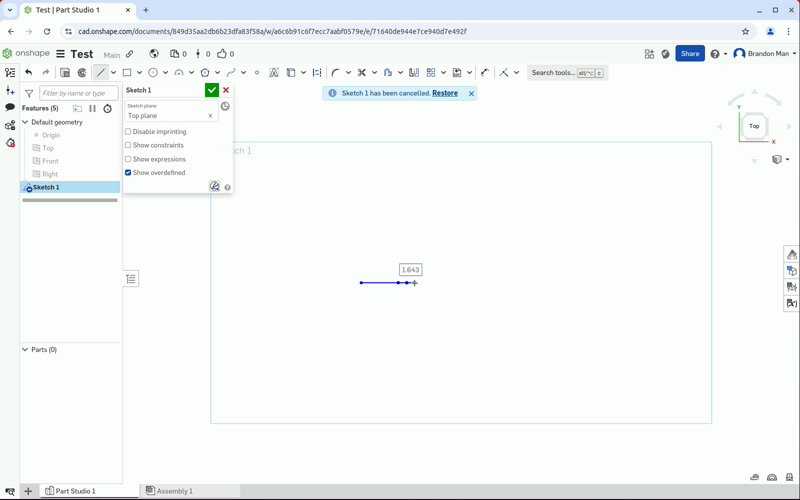
mouse_move(444, 282)
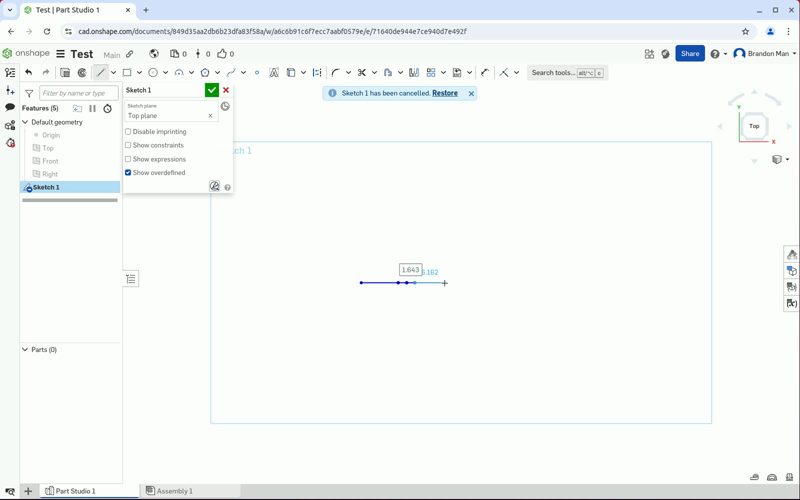
mouse_move(451, 282)
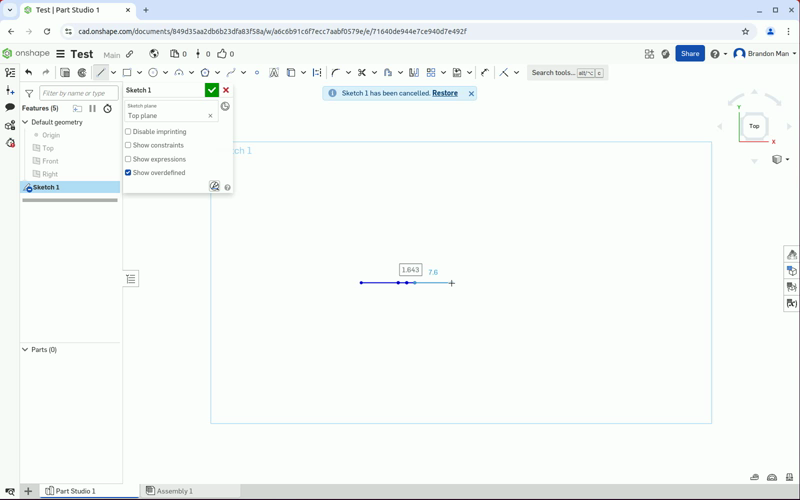
click(451, 282)
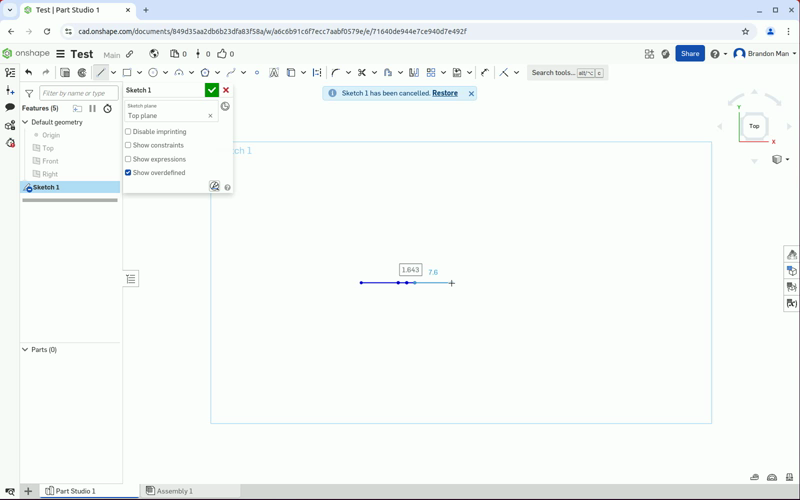
key_up(shift)
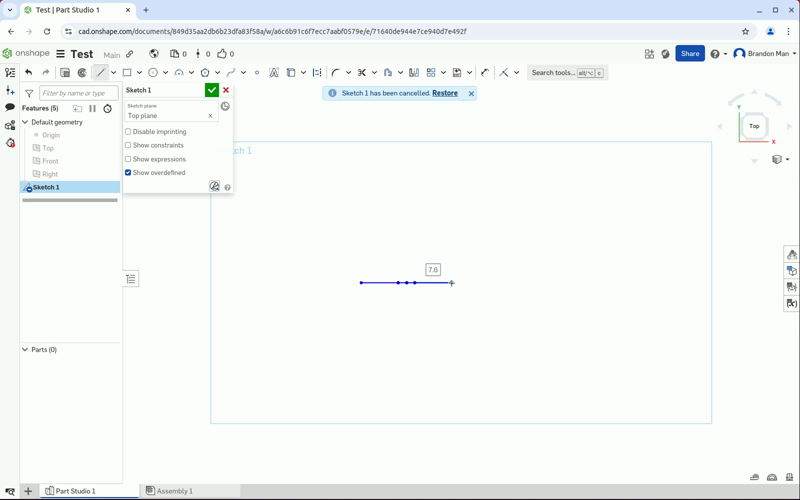
key_down(shift)
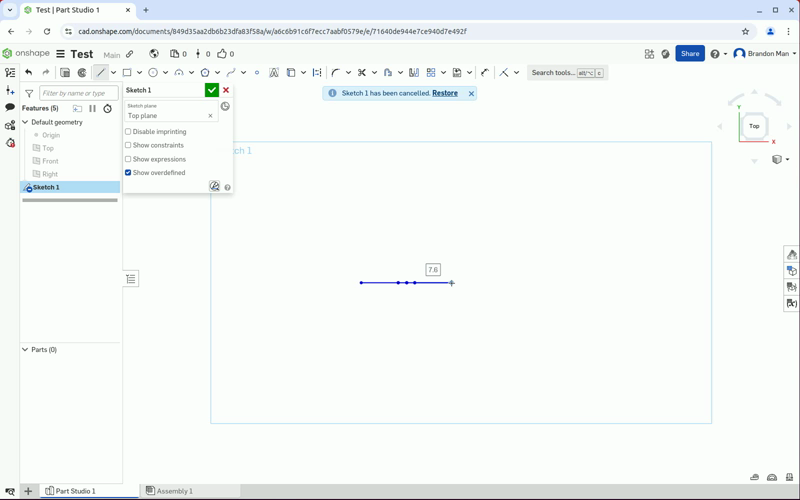
mouse_move(481, 282)
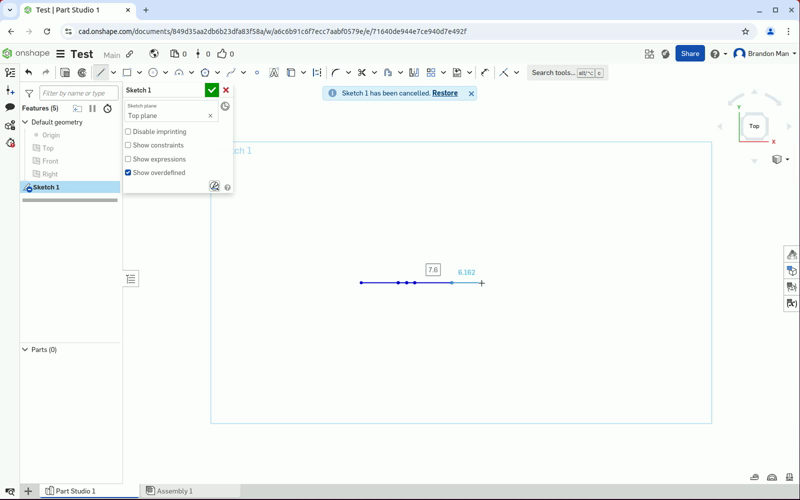
mouse_move(451, 257)
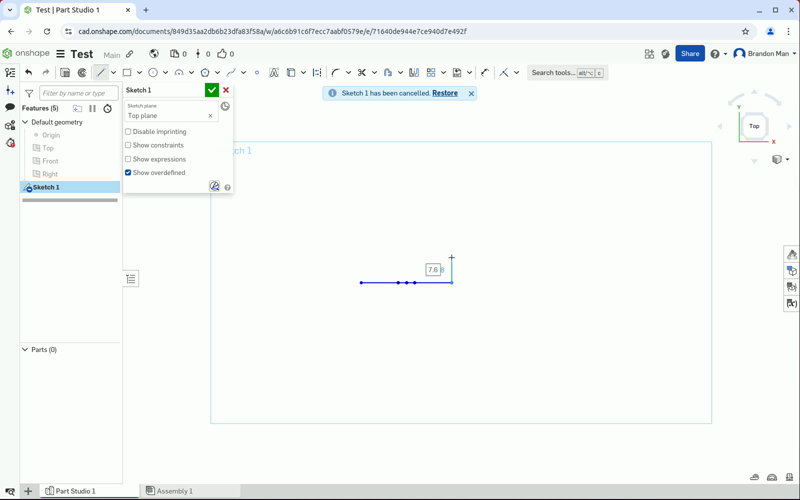
click(451, 257)
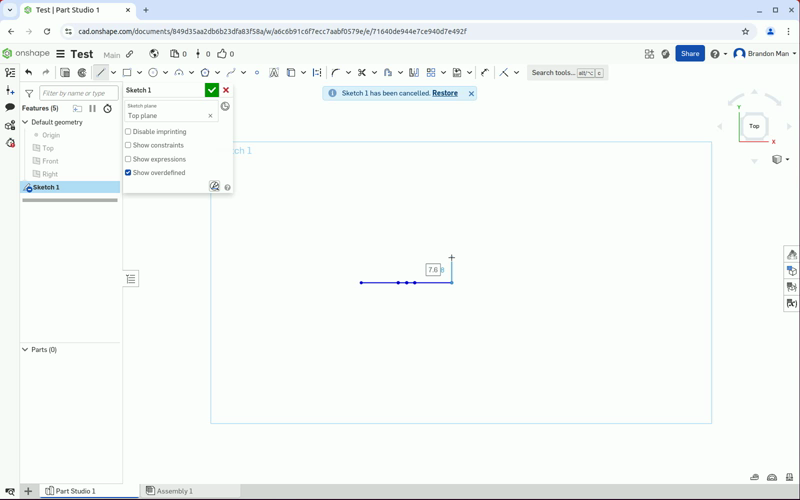
key_up(shift)
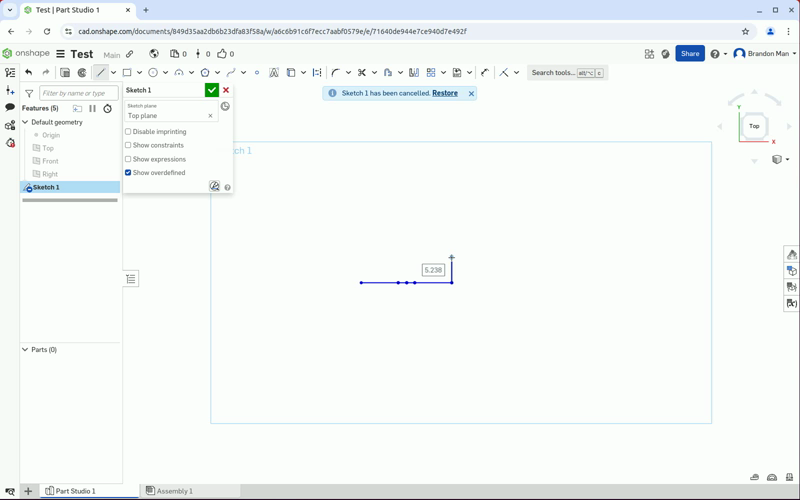
key_down(shift)
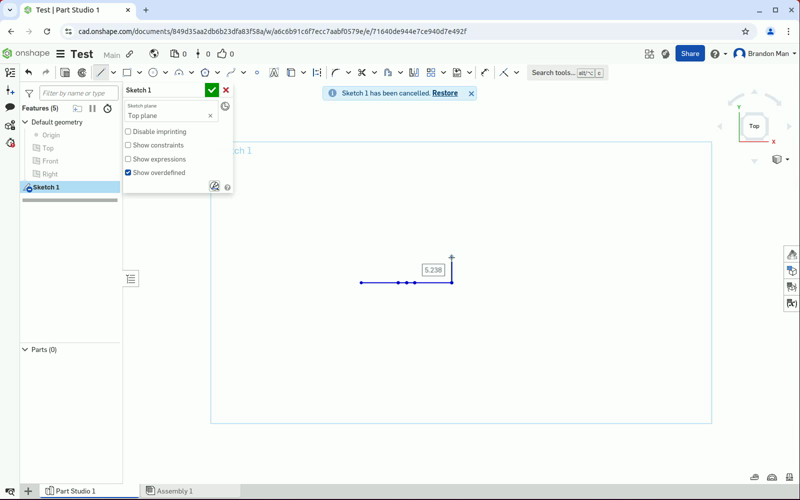
mouse_move(361, 257)
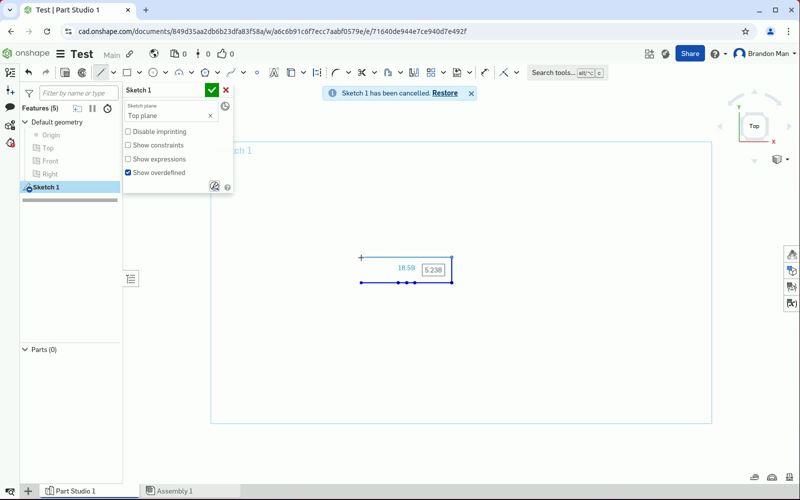
click(361, 257)
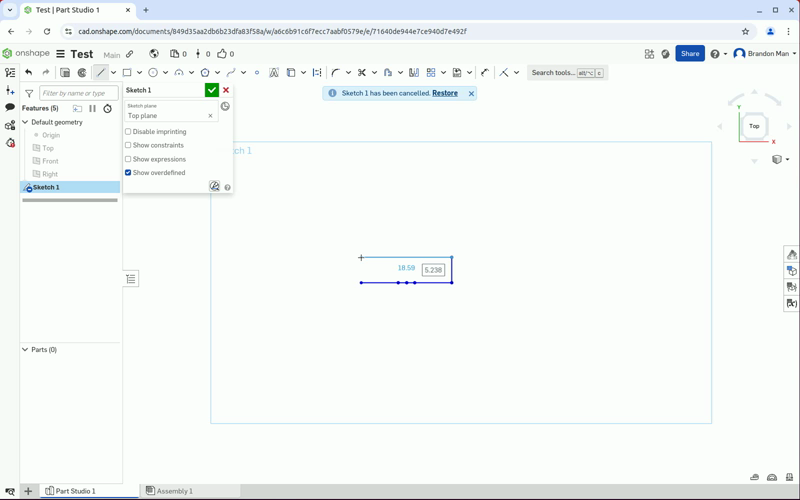
key_up(shift)
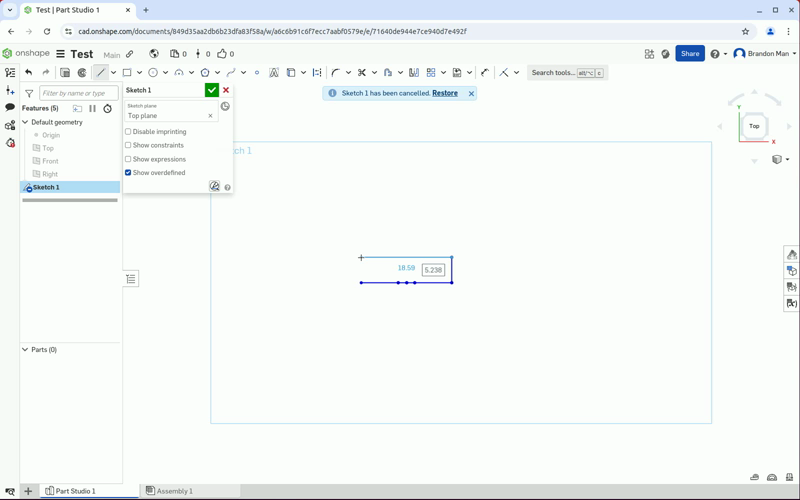
mouse_move(391, 257)
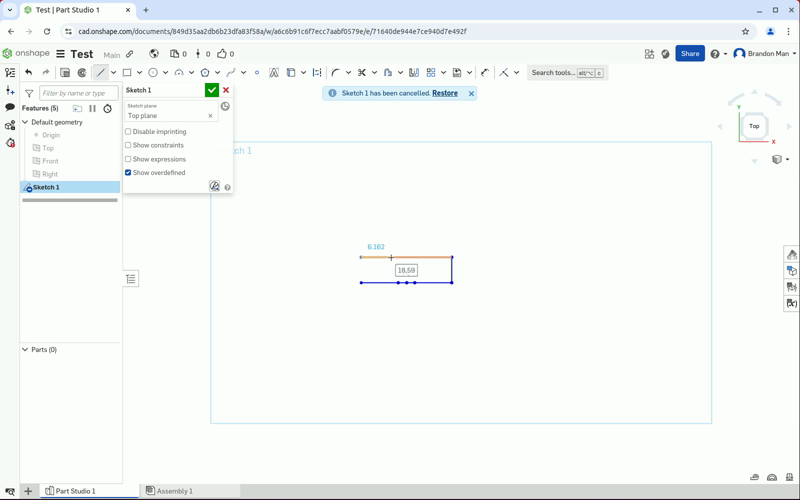
key_down(shift)
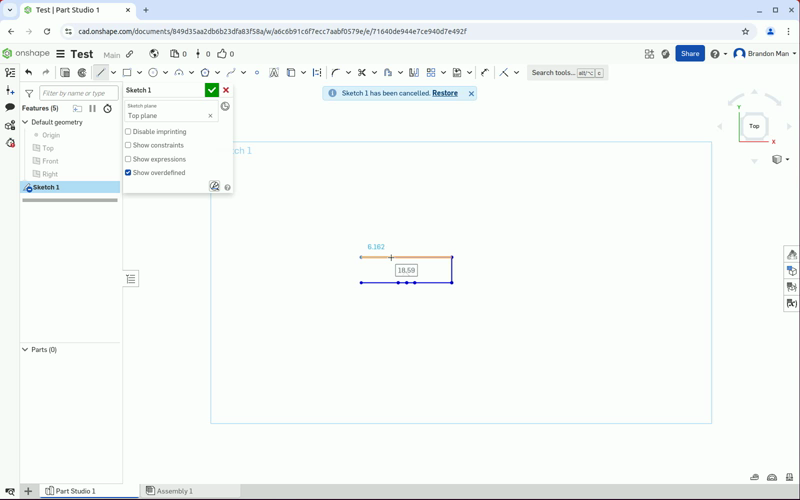
mouse_move(361, 282)
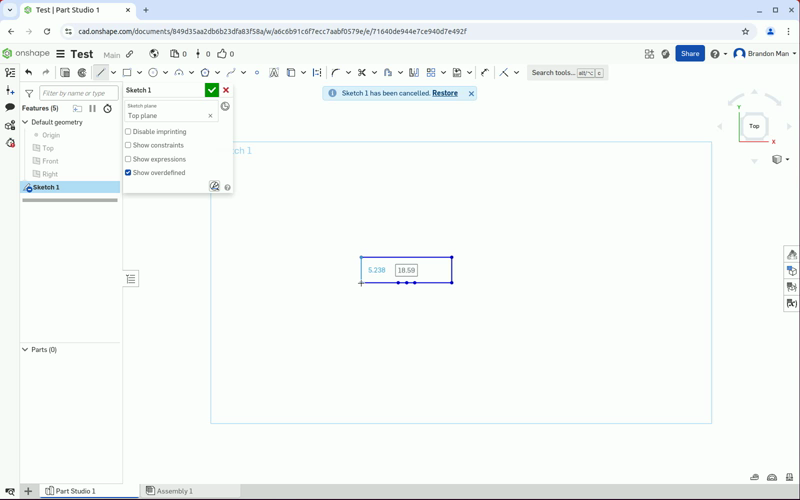
key_up(shift)
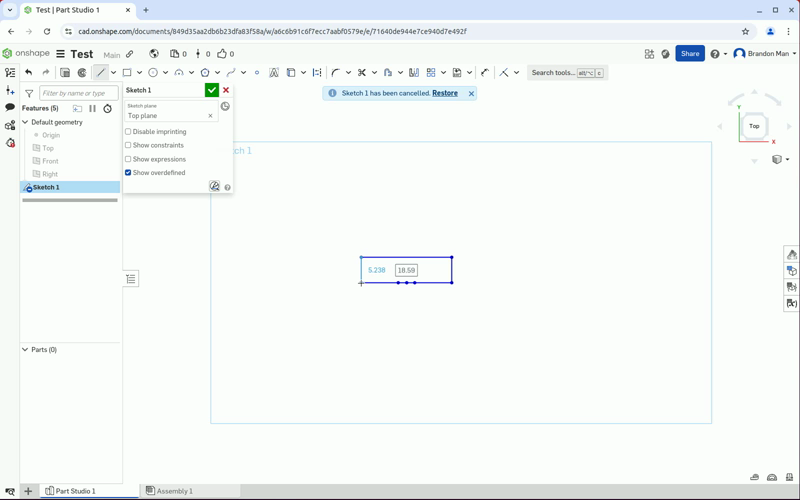
click(361, 282)
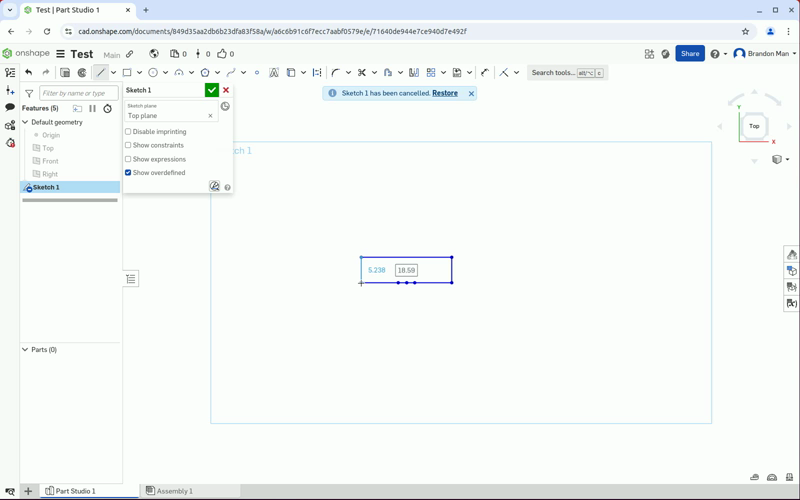
key(esc)
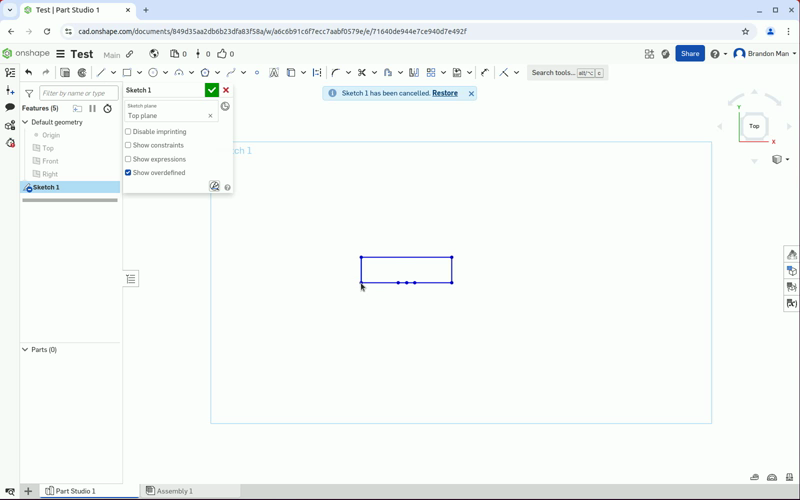
mouse_move(383, 261)
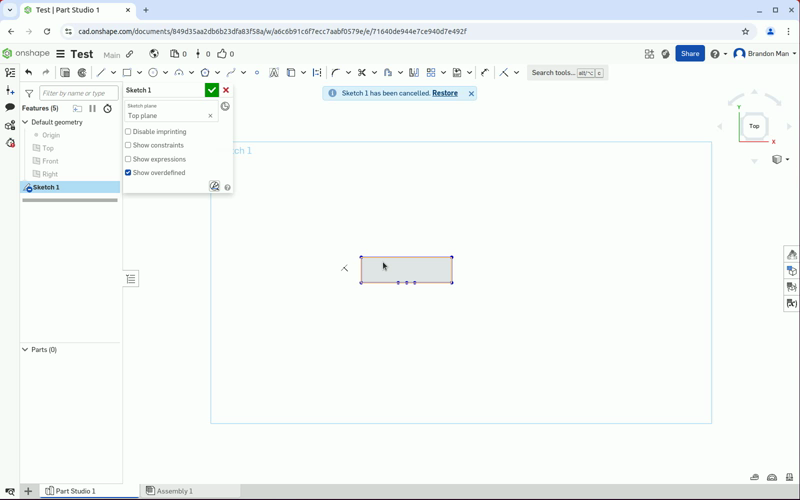
click(383, 261)
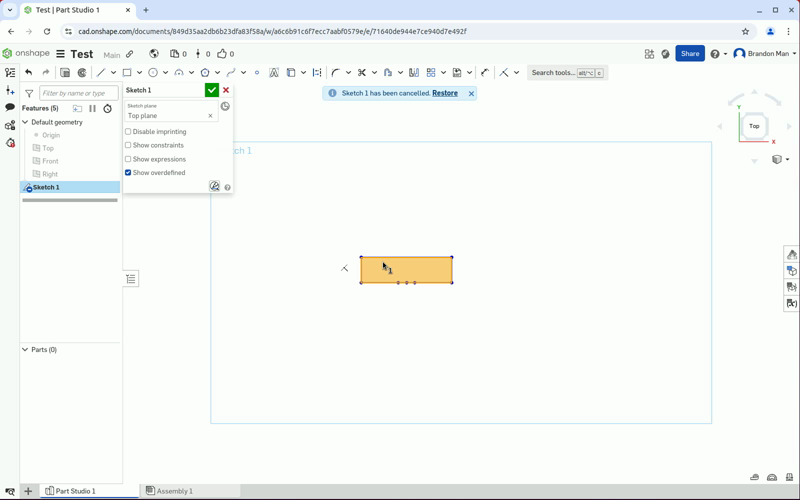
mouse_move(73, 352)
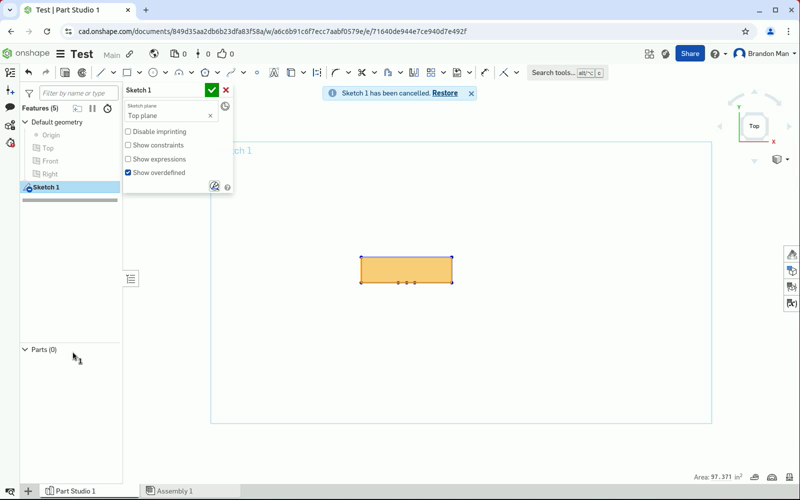
key(shift+y)
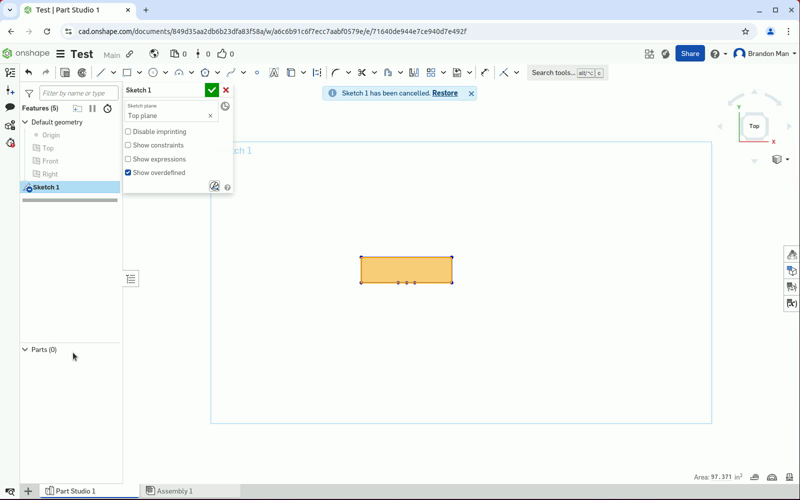
key(shift+e)
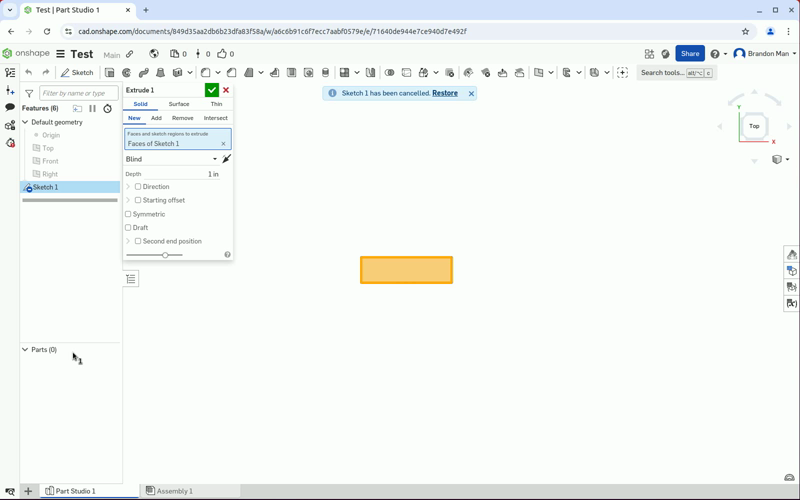
mouse_move(143, 106)
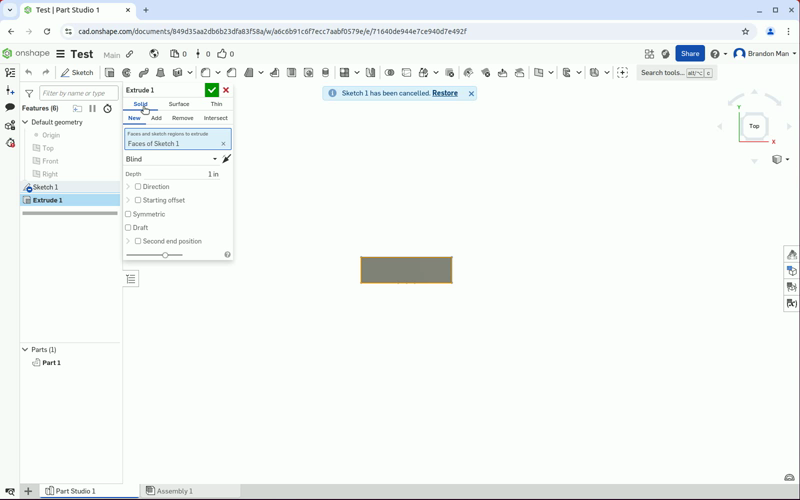
click(143, 106)
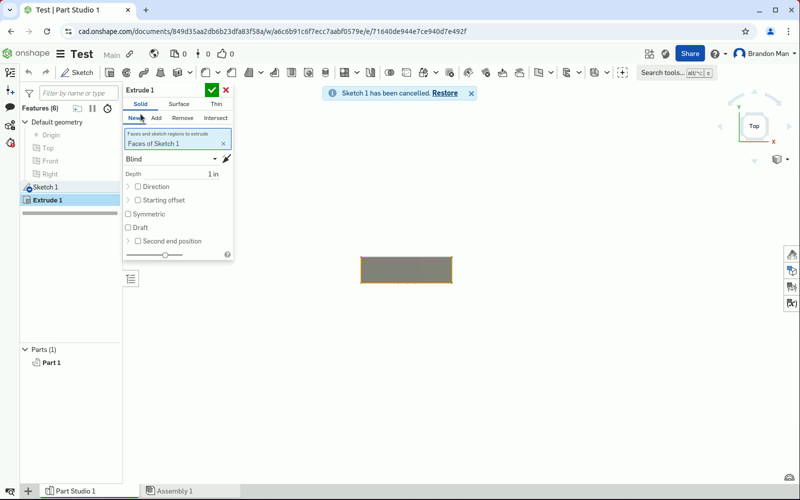
mouse_move(137, 120)
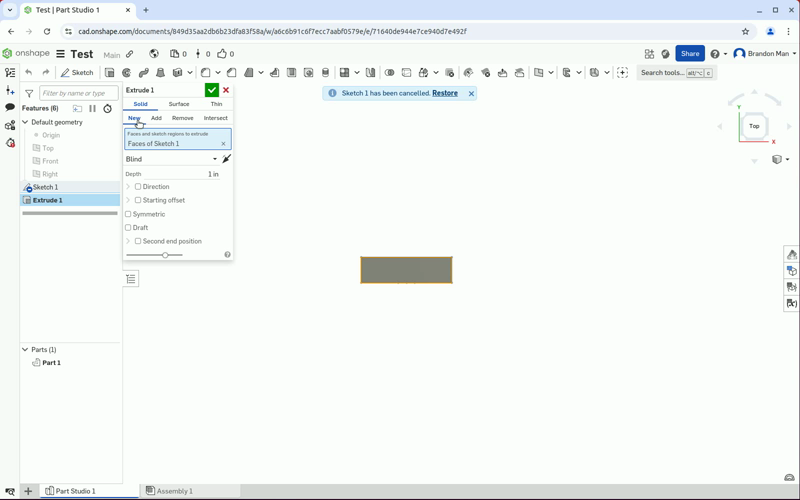
click(137, 120)
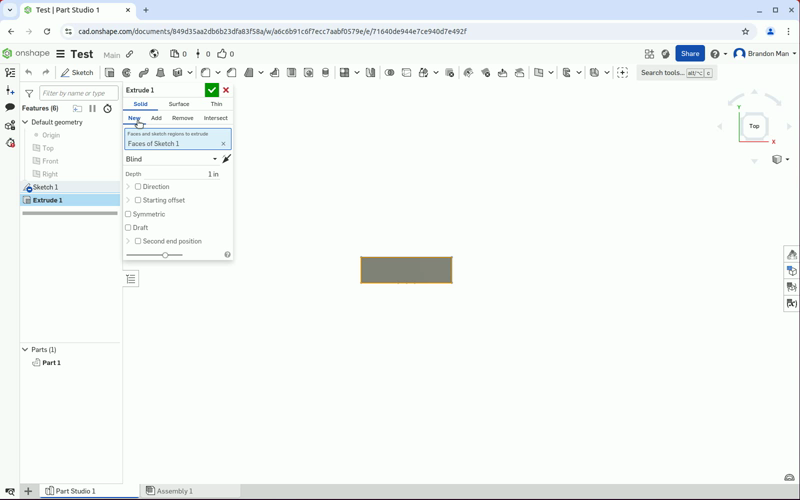
key(tab, 4)
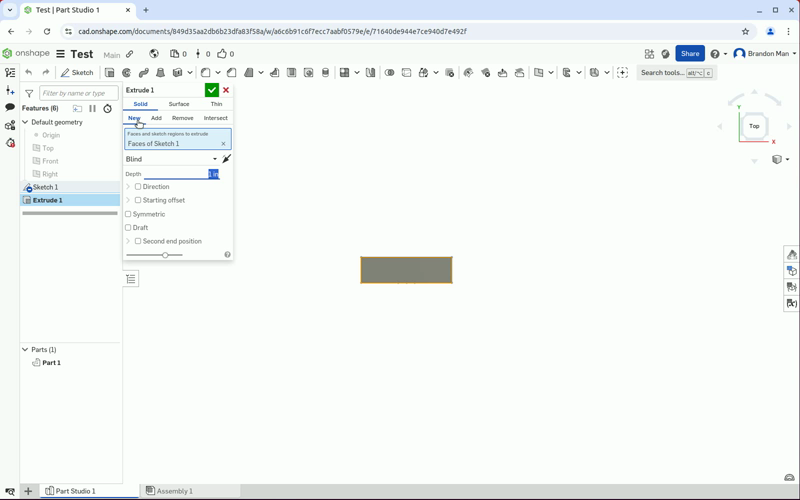
text(23.108)
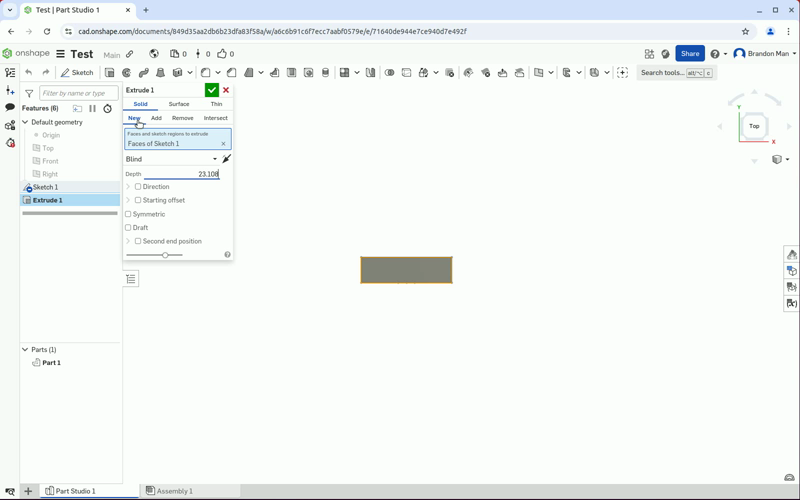
key(enter)
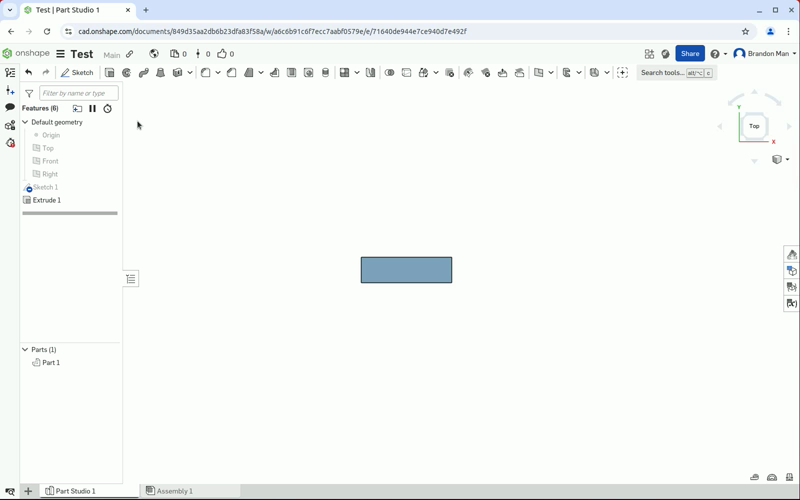
key(shift+h)
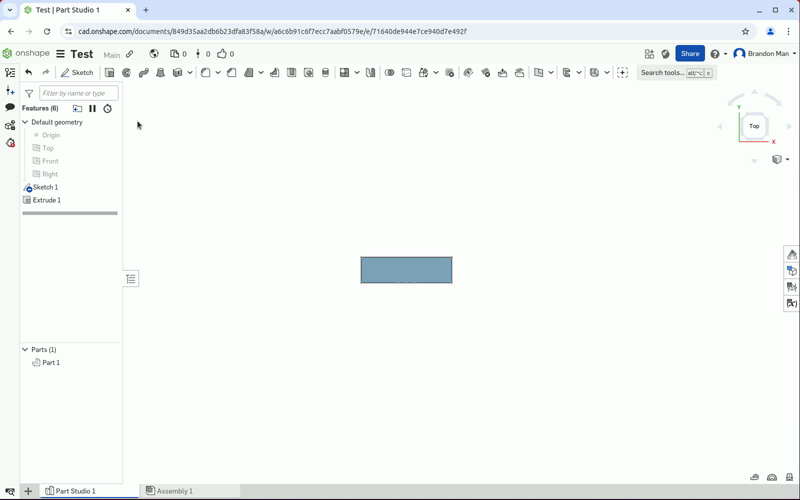
key(shift+h)
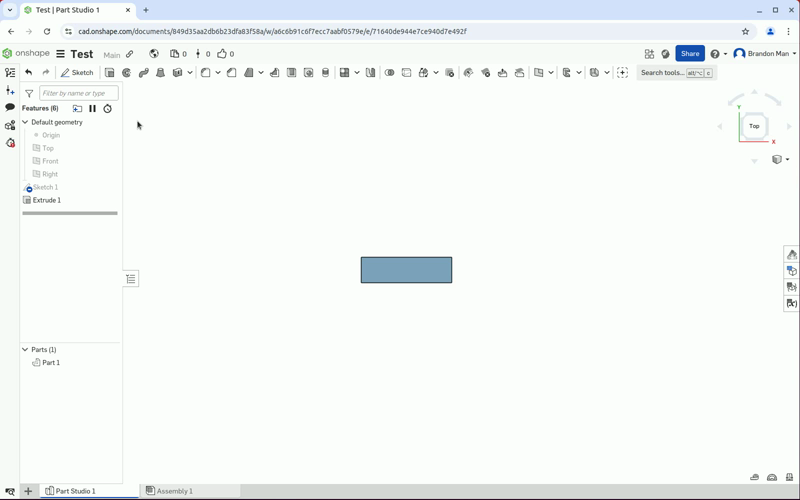
mouse_move(73, 189)
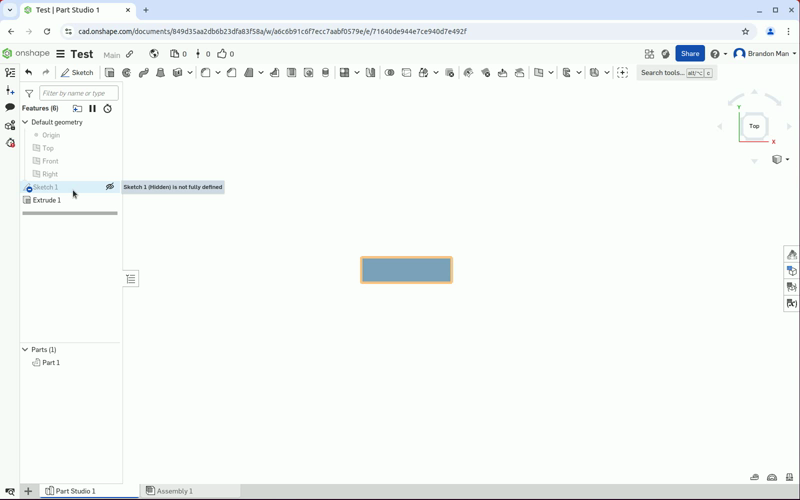
click(73, 189)
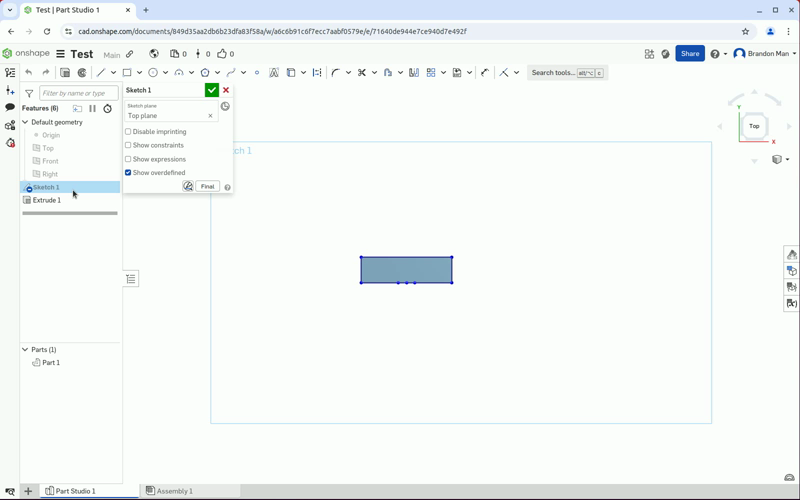
mouse_move(229, 92)
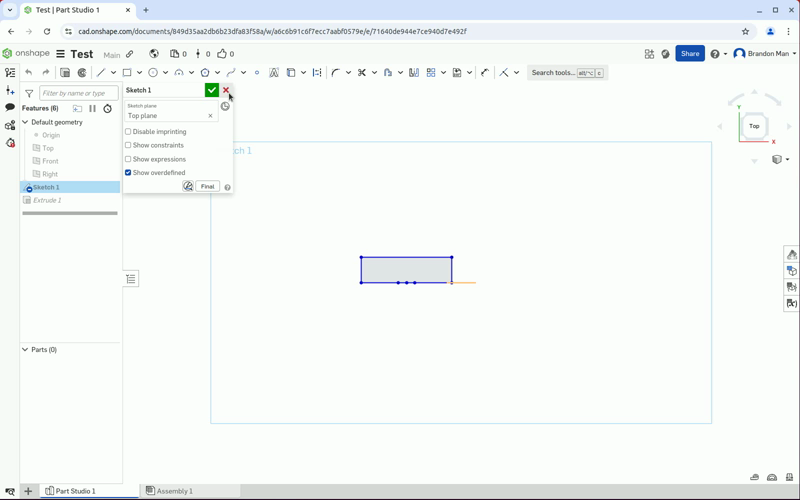
click(229, 92)
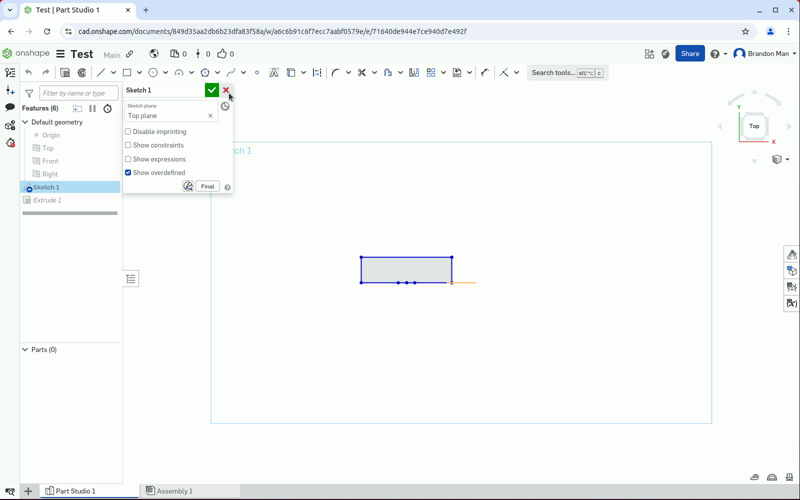
key(shift+s)
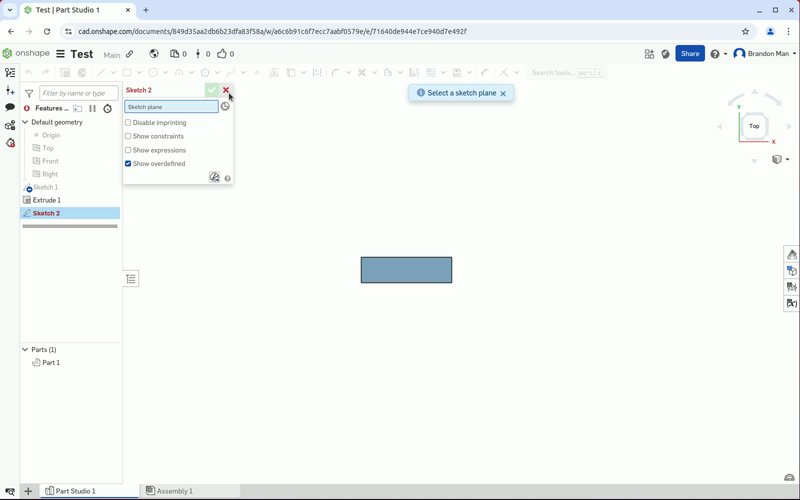
mouse_move(73, 150)
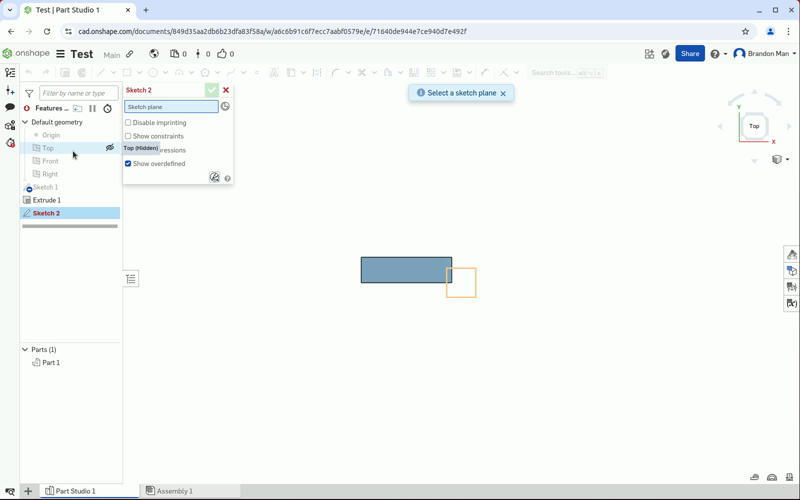
click(73, 150)
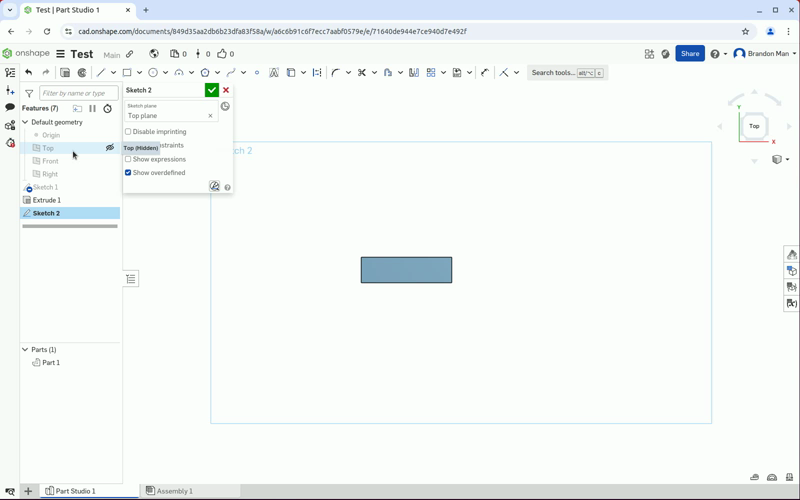
mouse_move(73, 352)
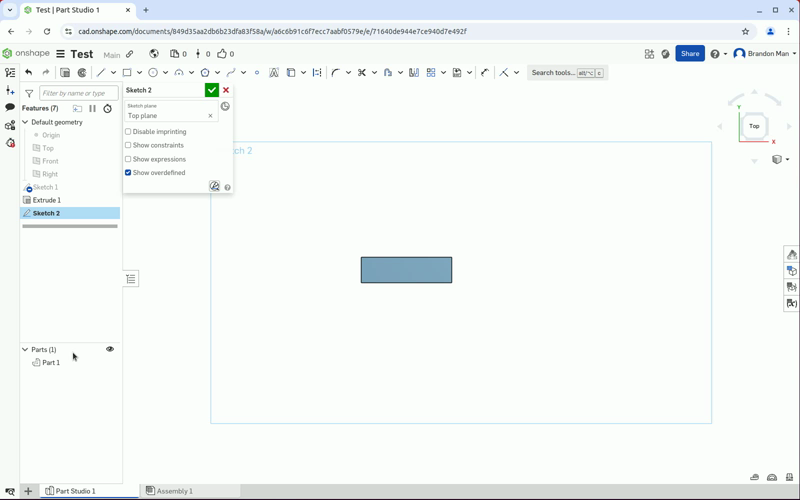
key(y)
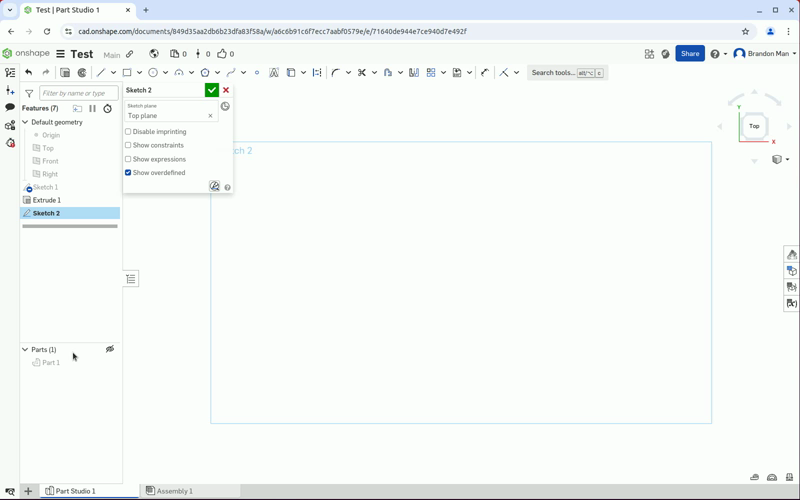
key(l)
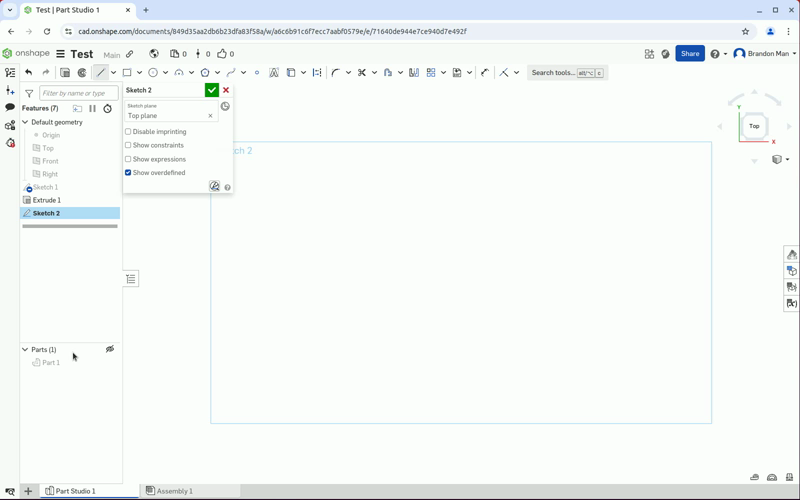
key_down(shift)
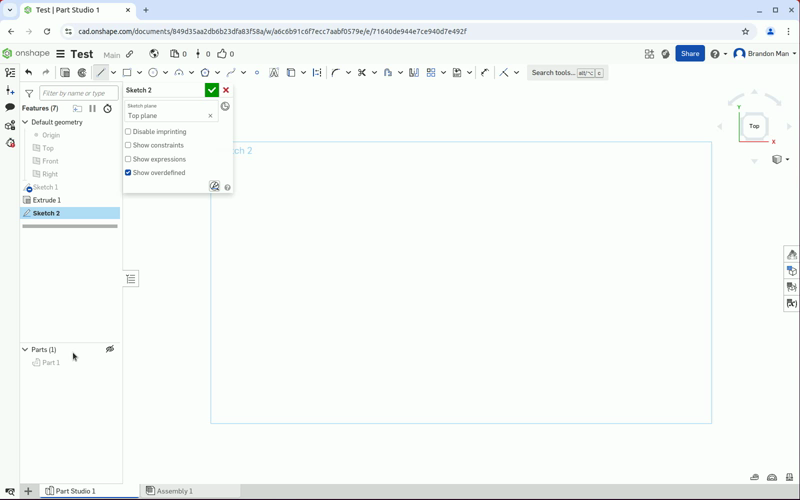
mouse_move(397, 311)
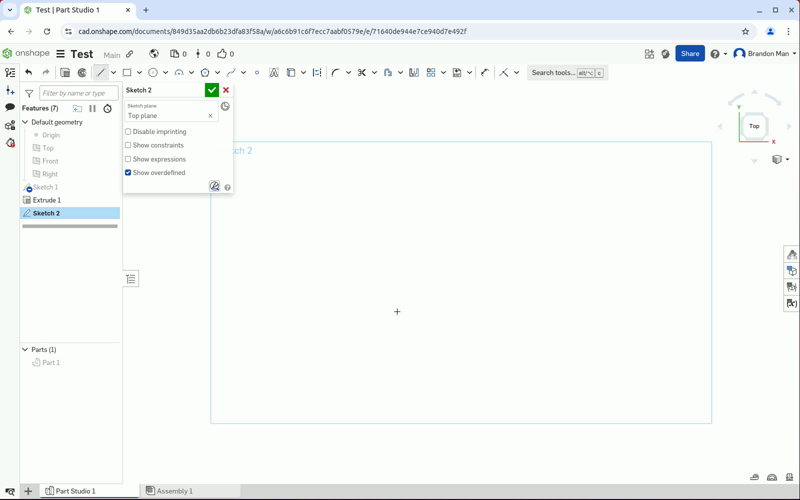
click(397, 311)
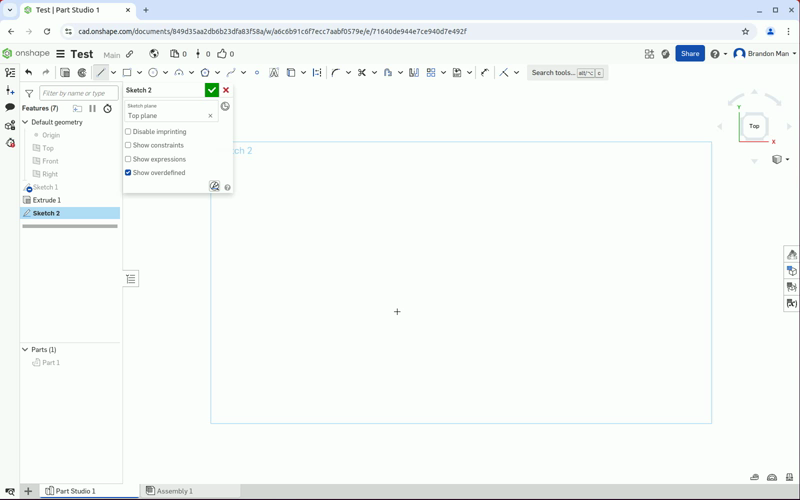
key_up(shift)
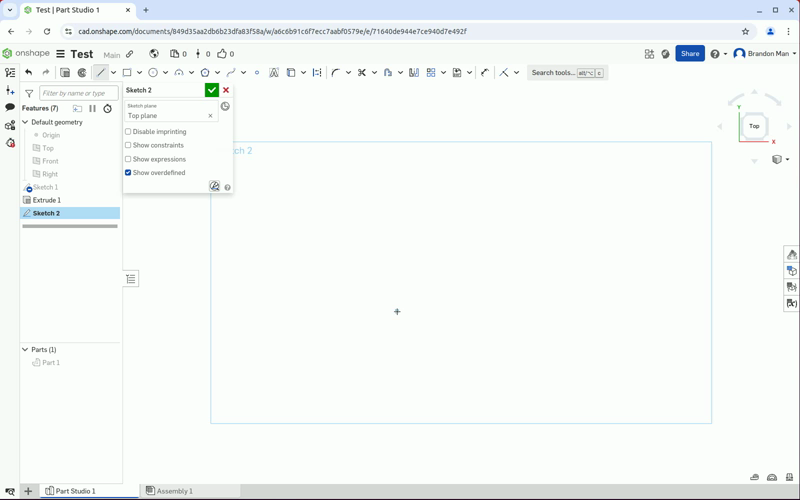
key_down(shift)
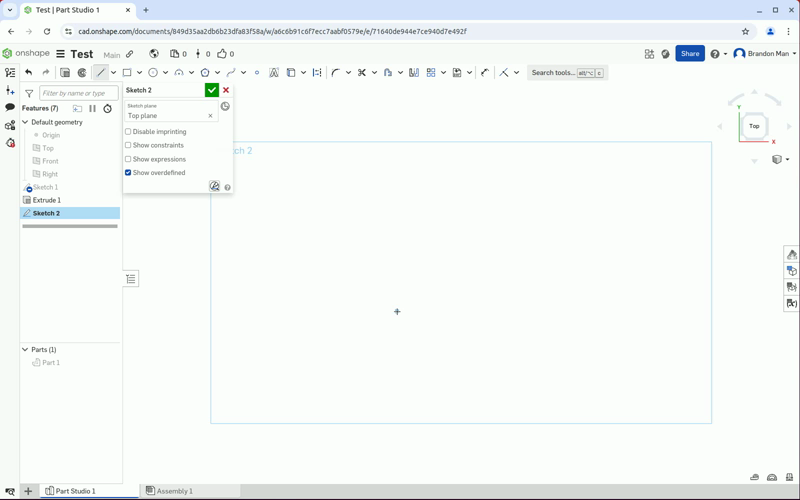
mouse_move(427, 311)
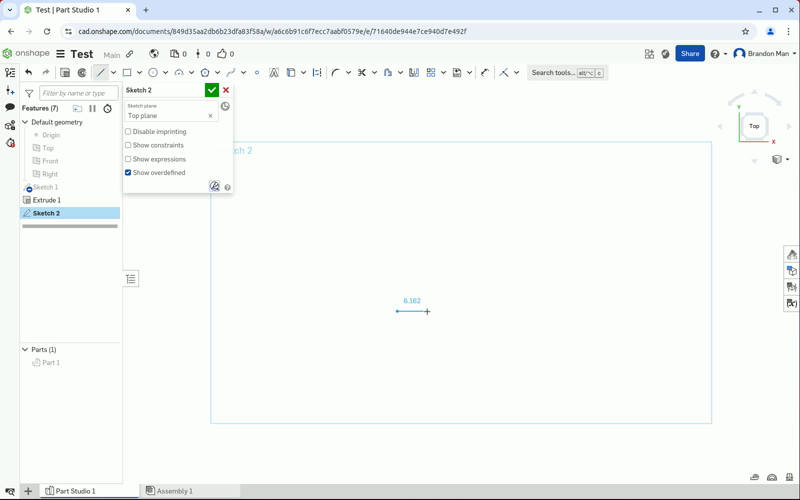
mouse_move(405, 311)
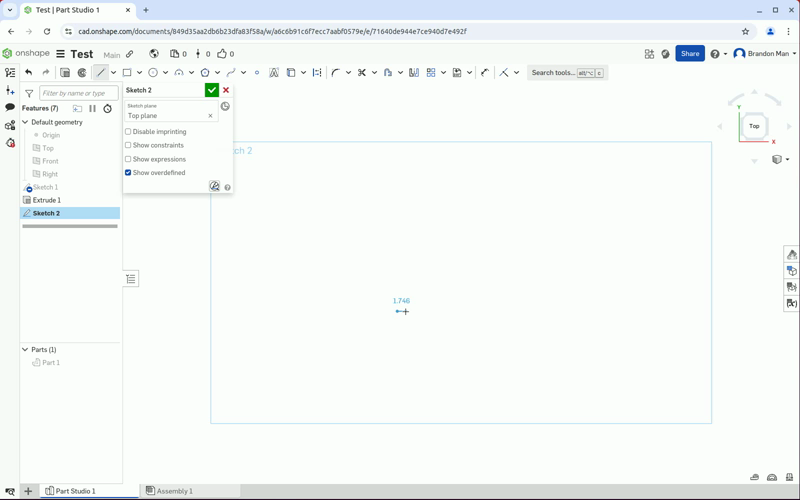
click(405, 311)
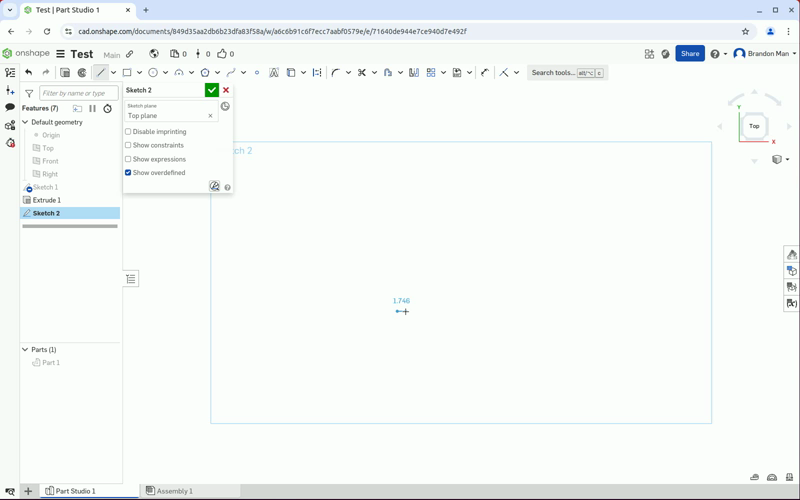
key_up(shift)
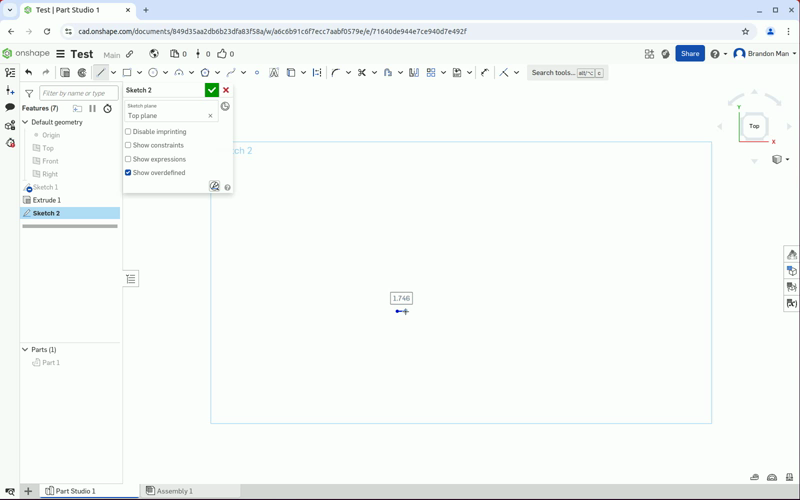
key_down(shift)
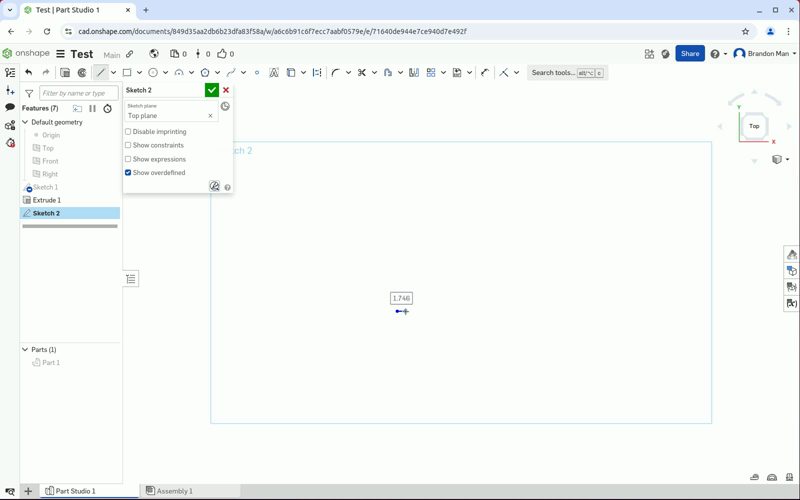
mouse_move(435, 311)
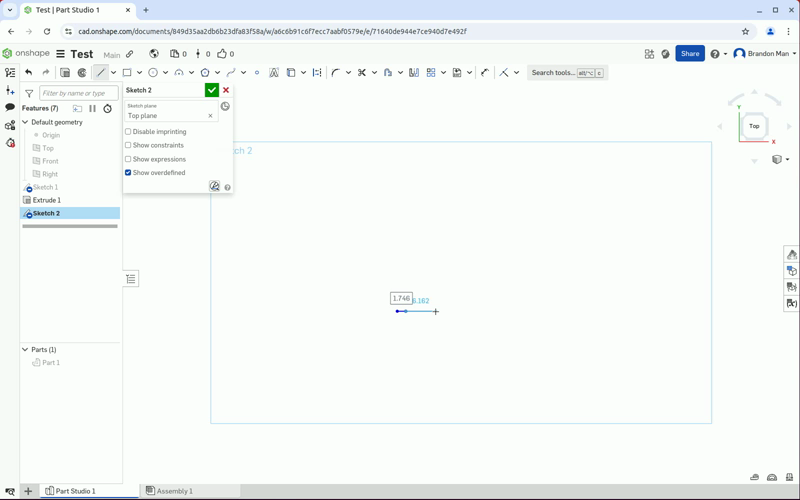
mouse_move(405, 282)
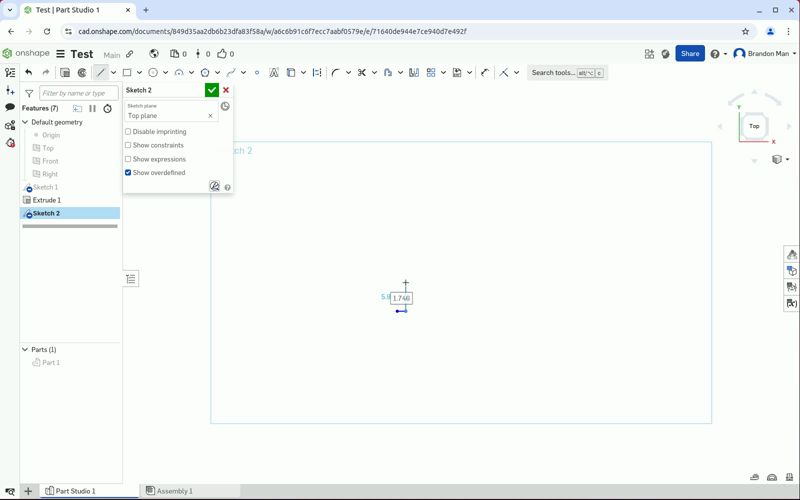
click(405, 282)
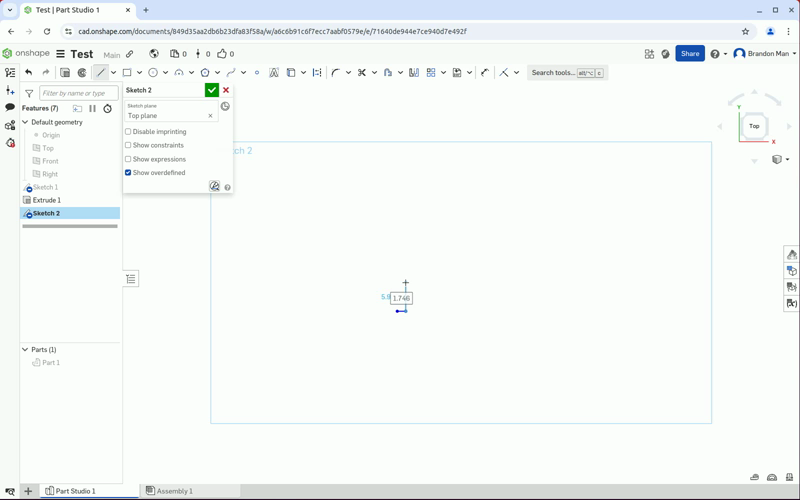
key_up(shift)
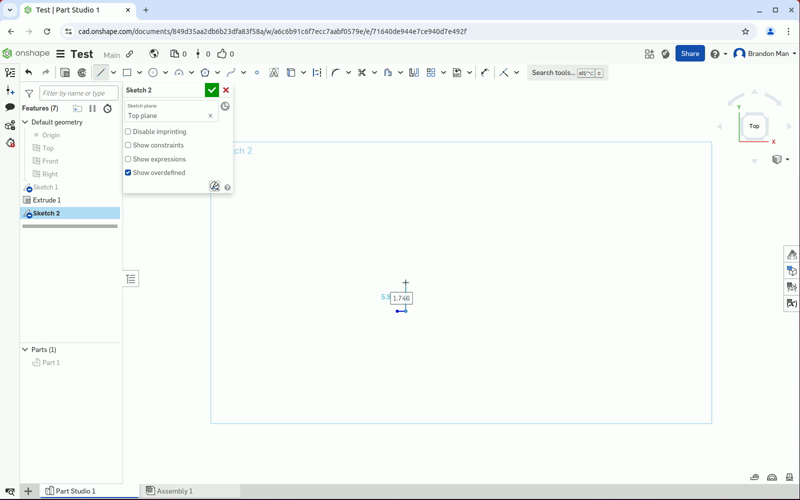
key_down(shift)
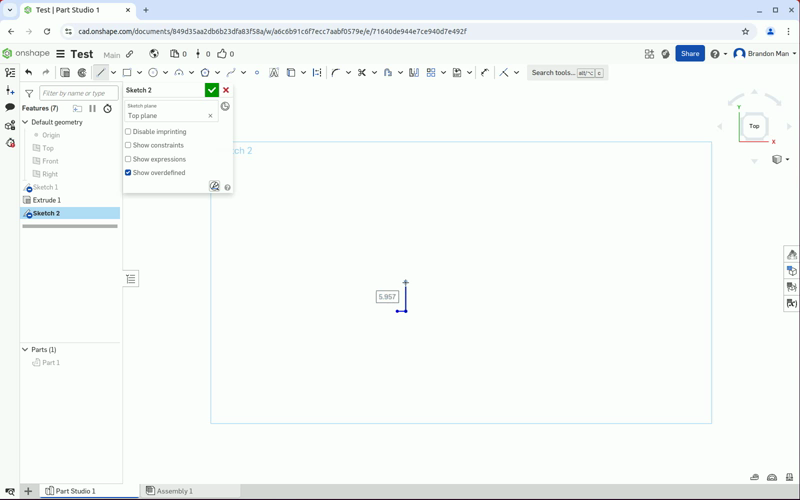
mouse_move(435, 282)
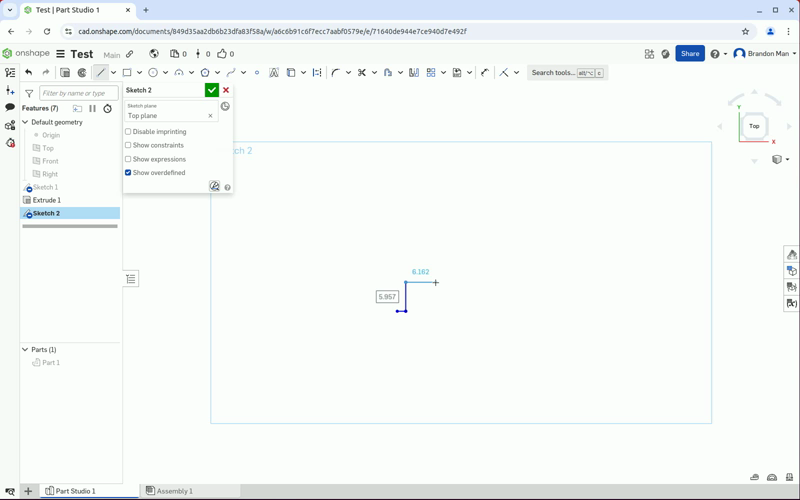
mouse_move(397, 282)
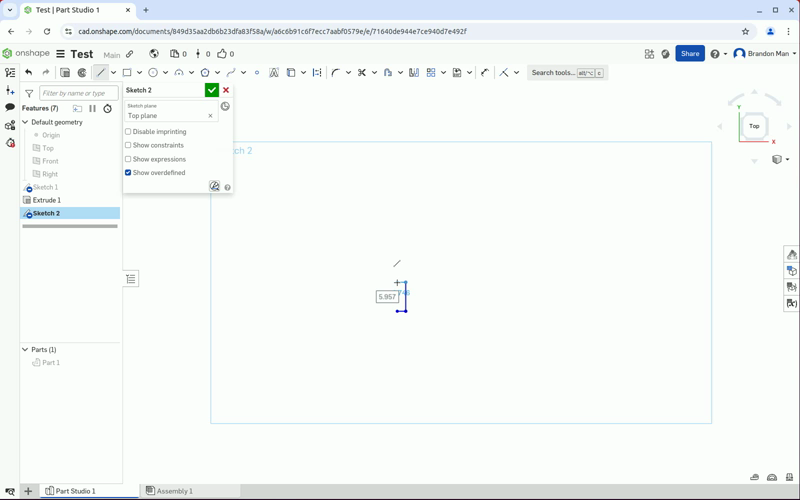
click(397, 282)
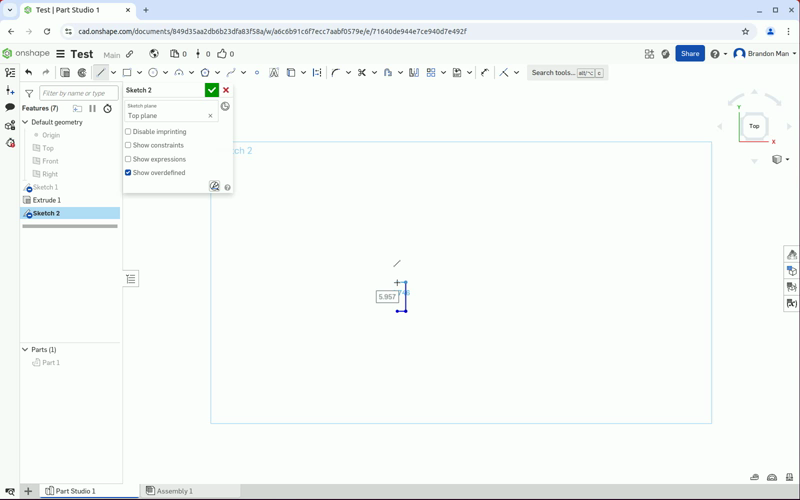
key_up(shift)
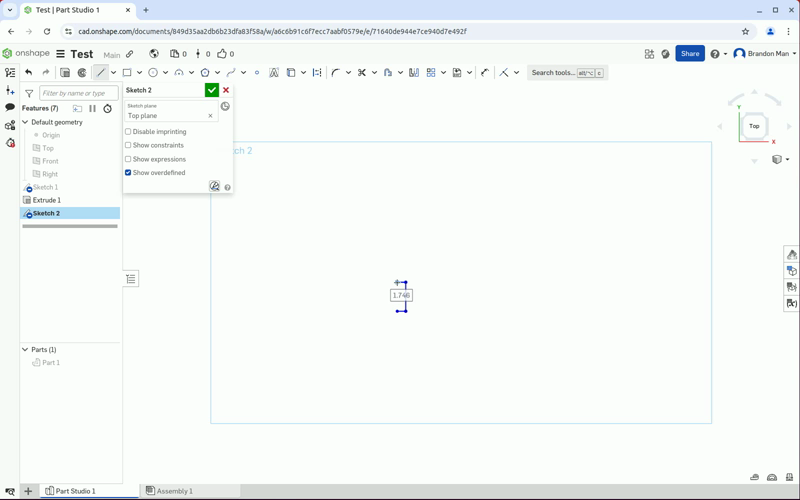
mouse_move(427, 282)
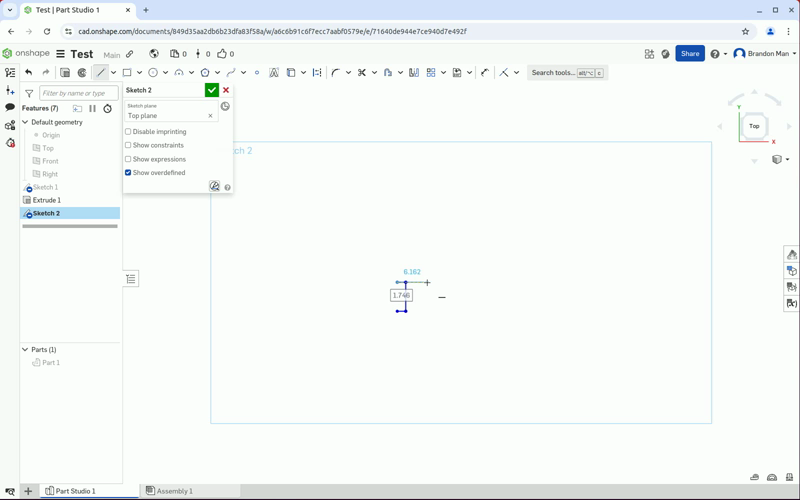
key_down(shift)
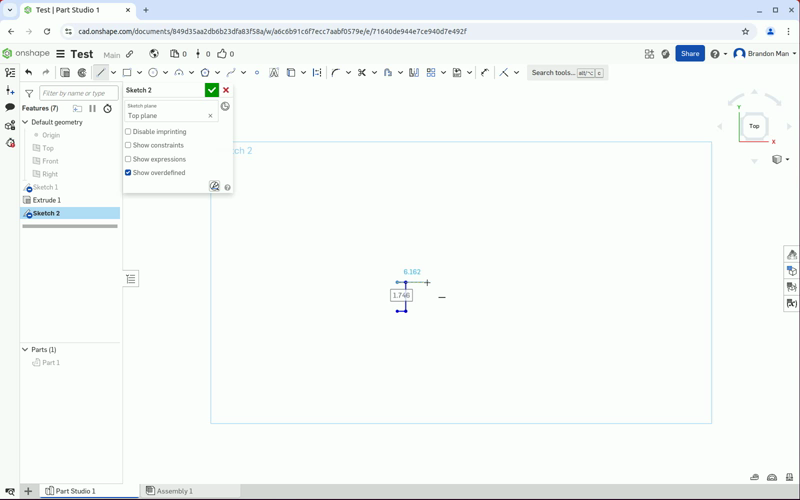
mouse_move(397, 311)
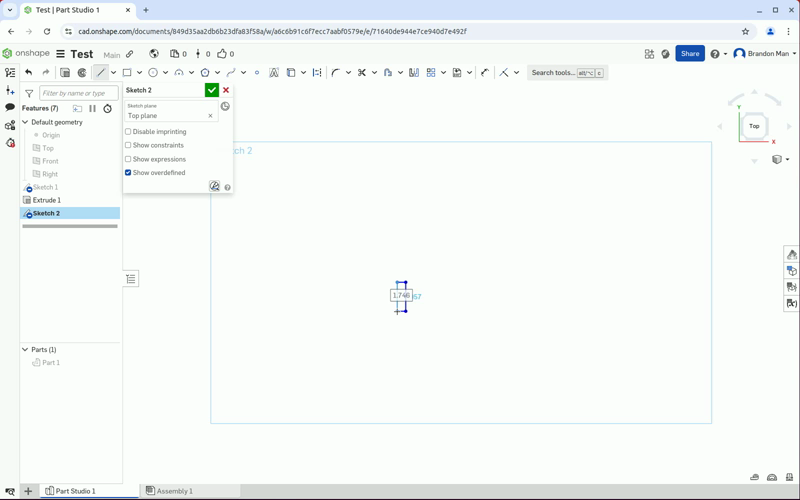
key_up(shift)
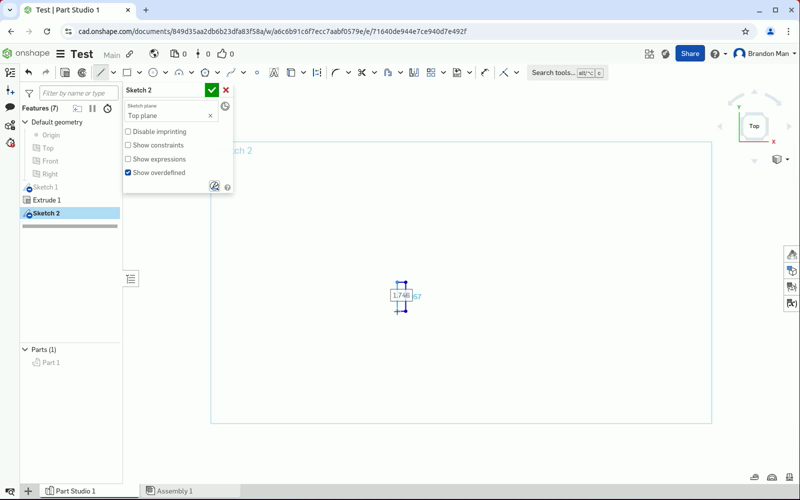
click(397, 311)
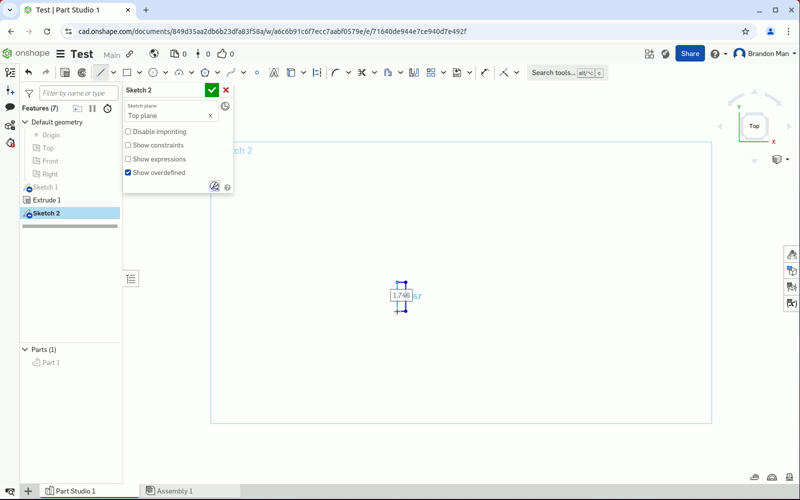
key(esc)
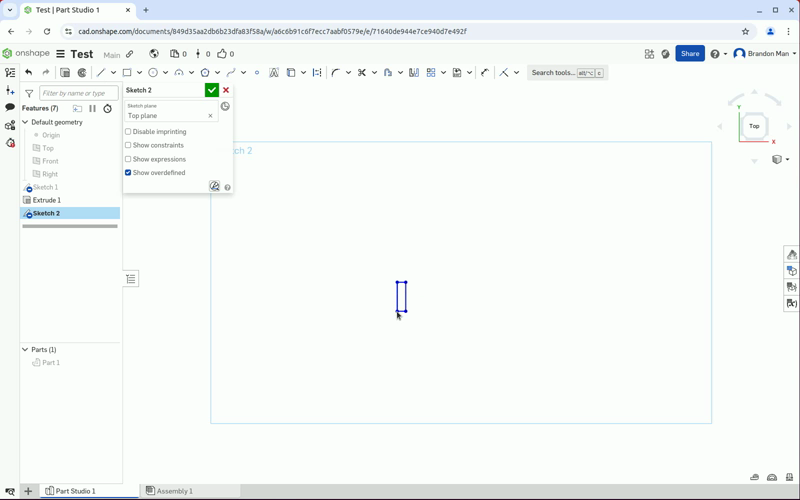
mouse_move(402, 291)
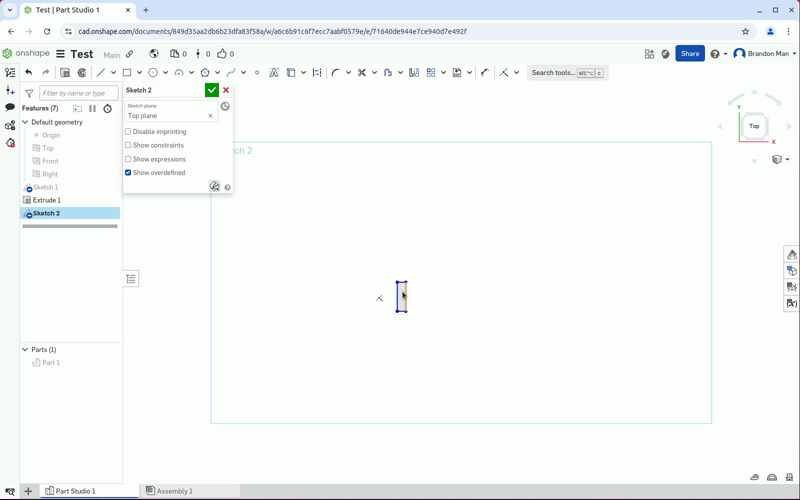
scroll(6)
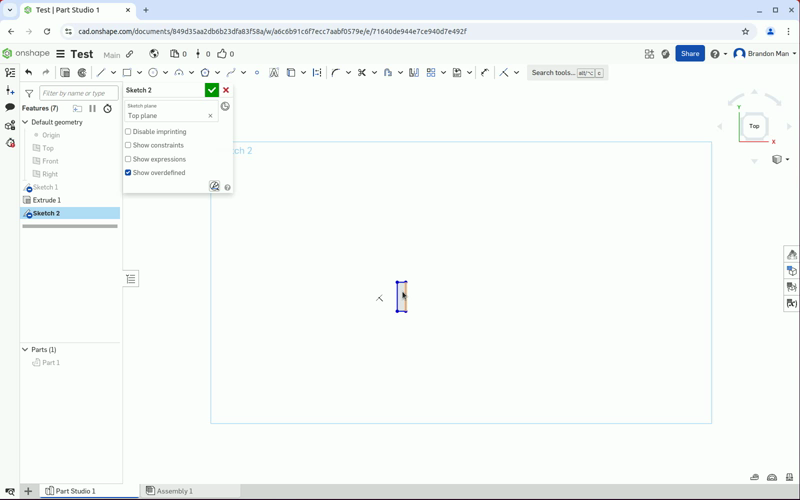
scroll(6)
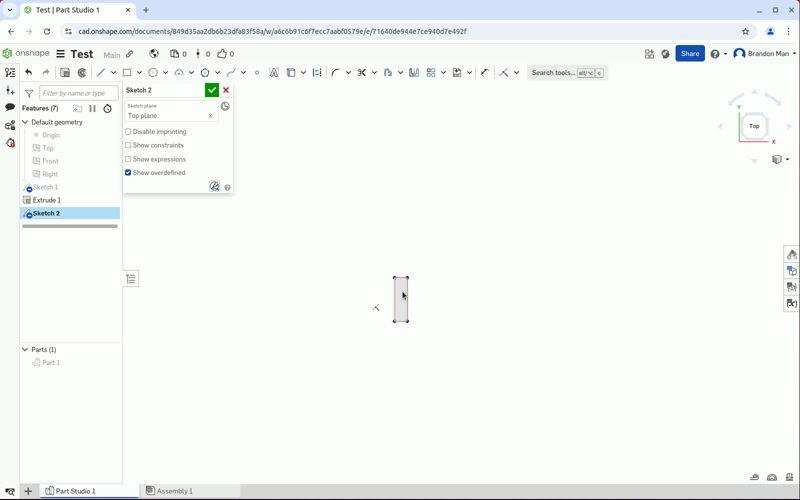
scroll(6)
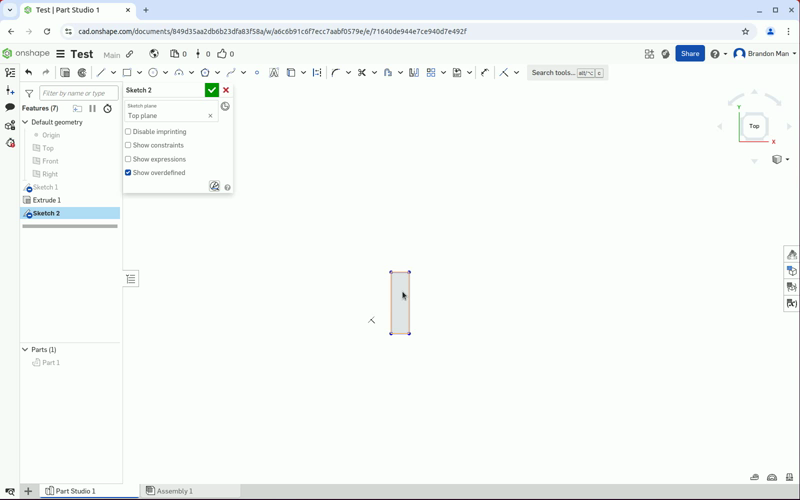
scroll(6)
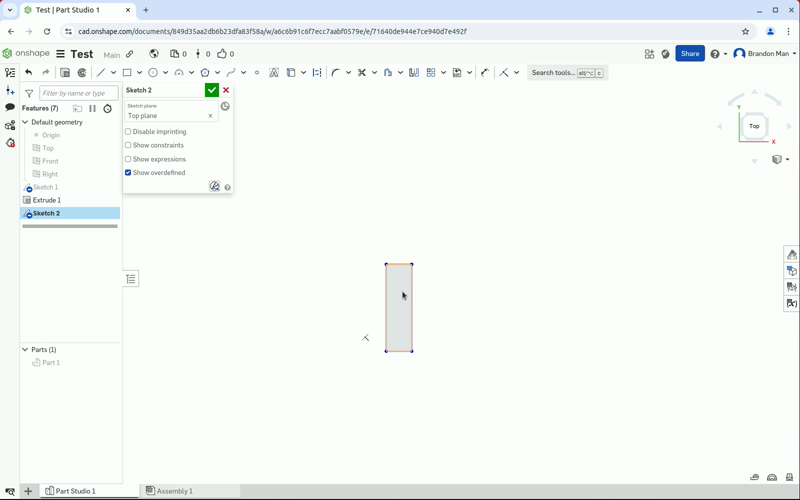
scroll(6)
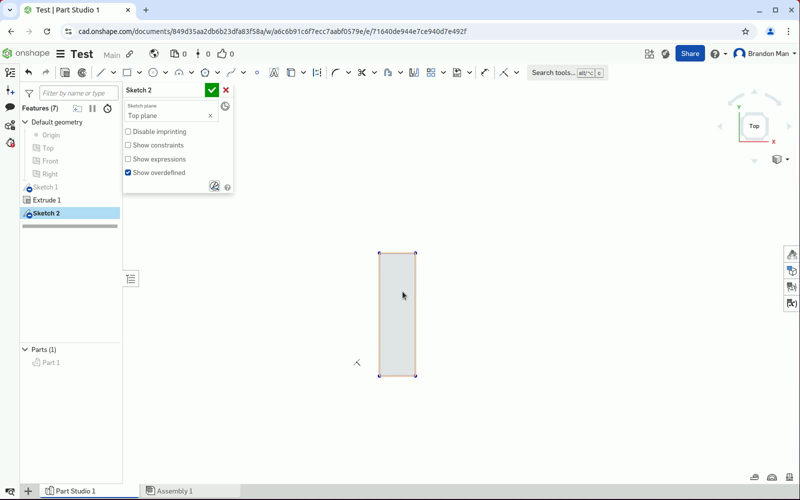
scroll(6)
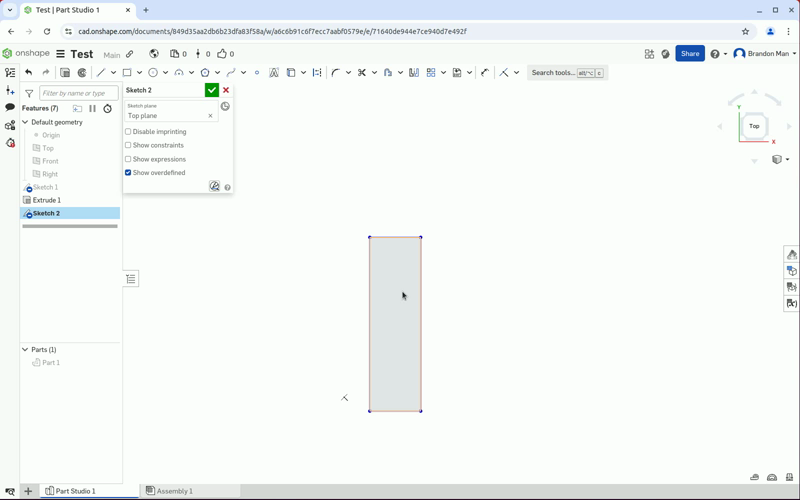
scroll(6)
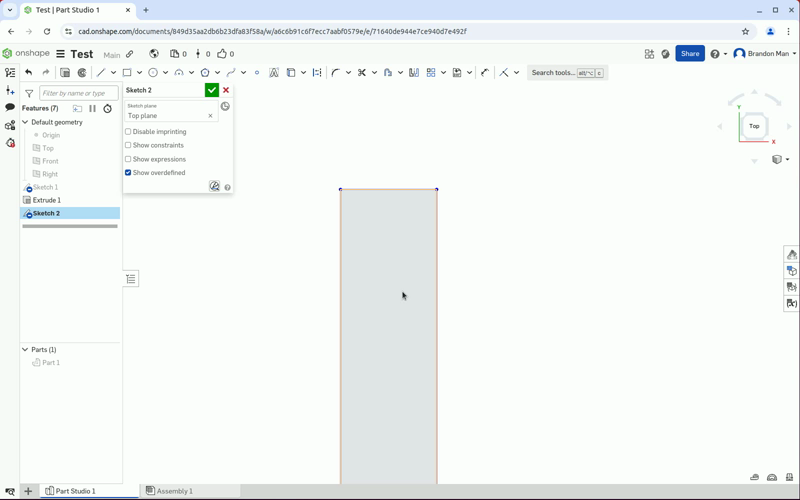
click(402, 291)
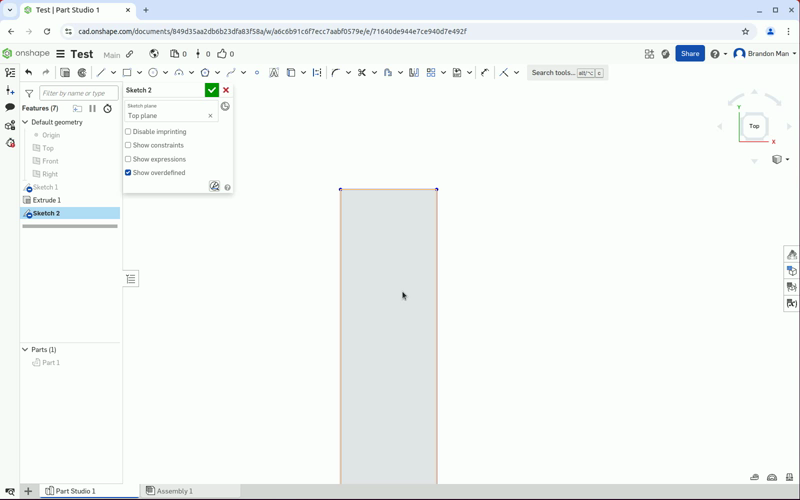
scroll(-6)
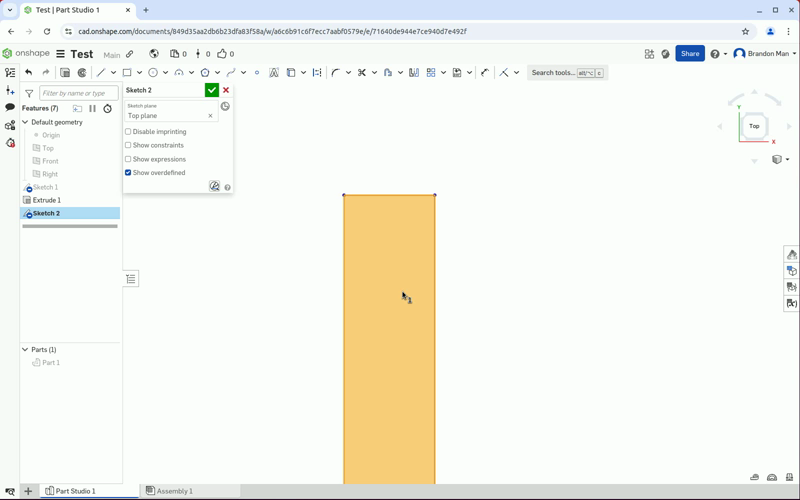
scroll(-6)
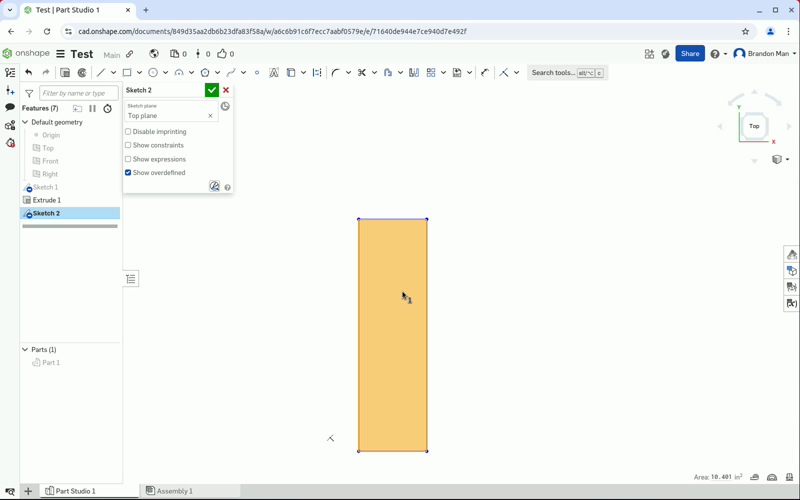
scroll(-6)
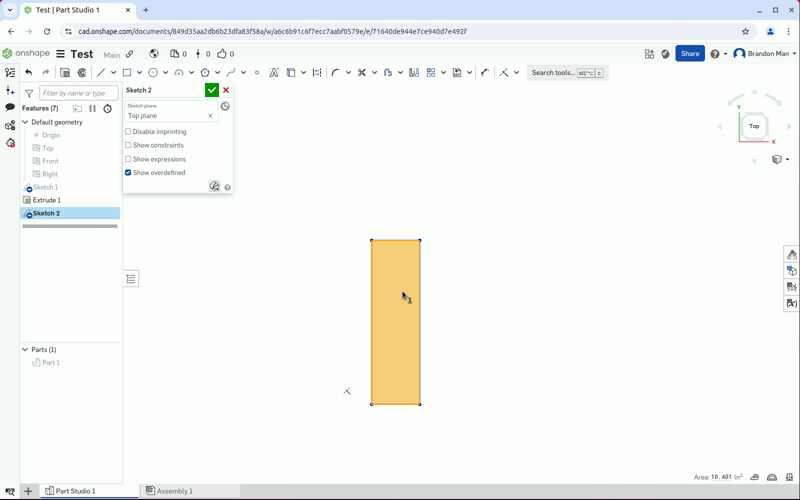
scroll(-6)
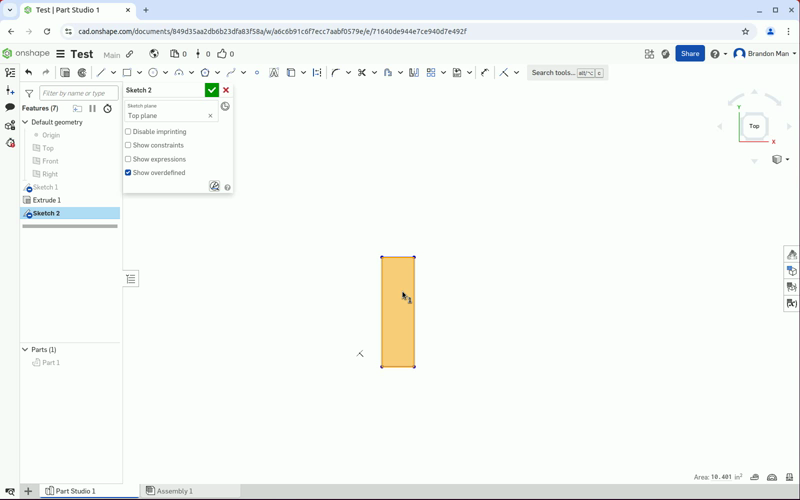
scroll(-6)
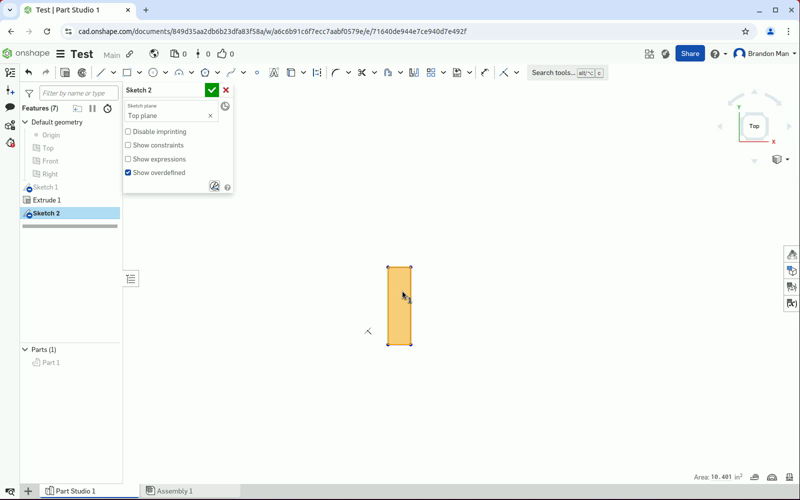
scroll(-6)
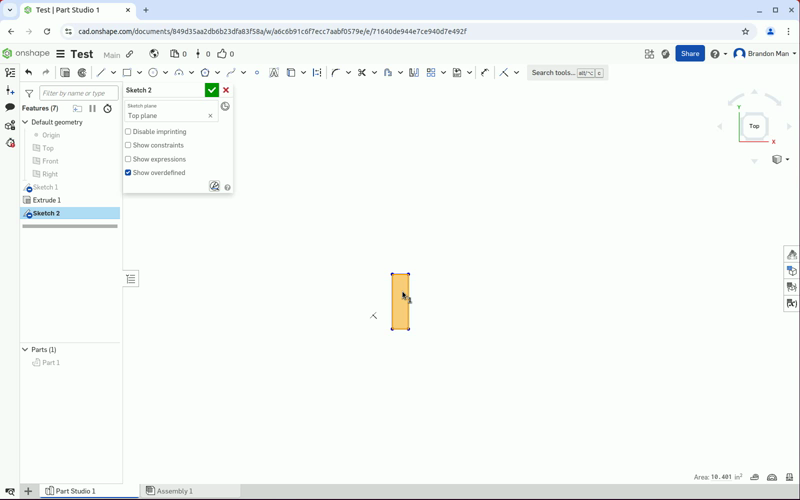
scroll(-6)
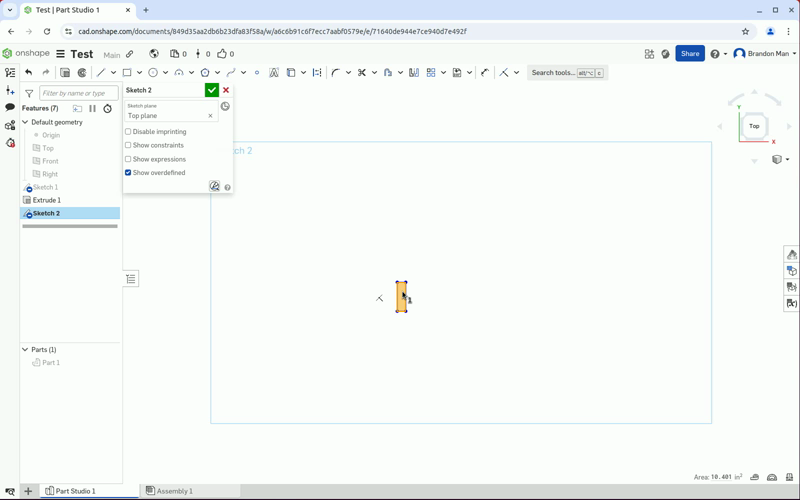
mouse_move(73, 352)
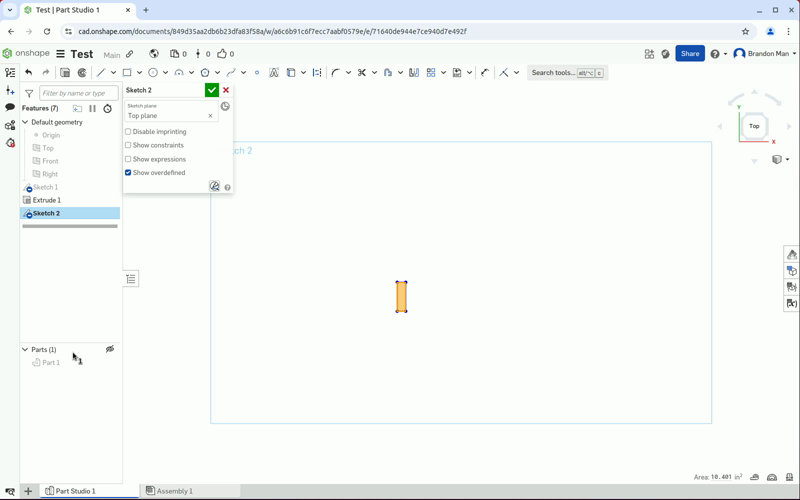
key(shift+y)
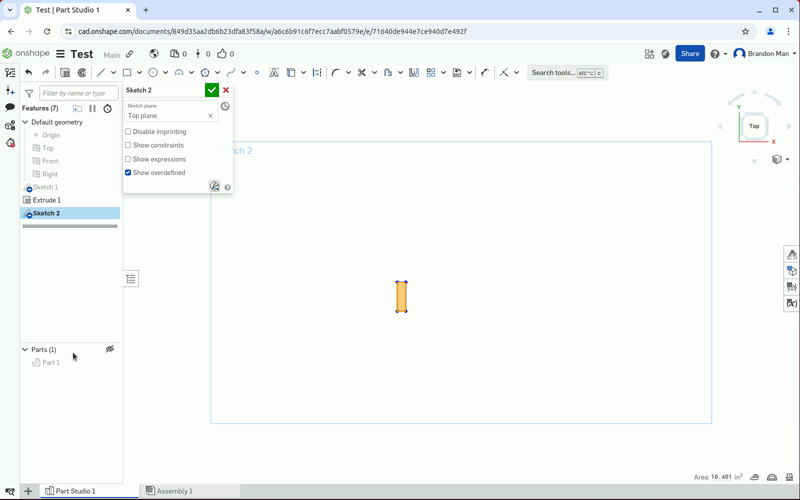
key(shift+e)
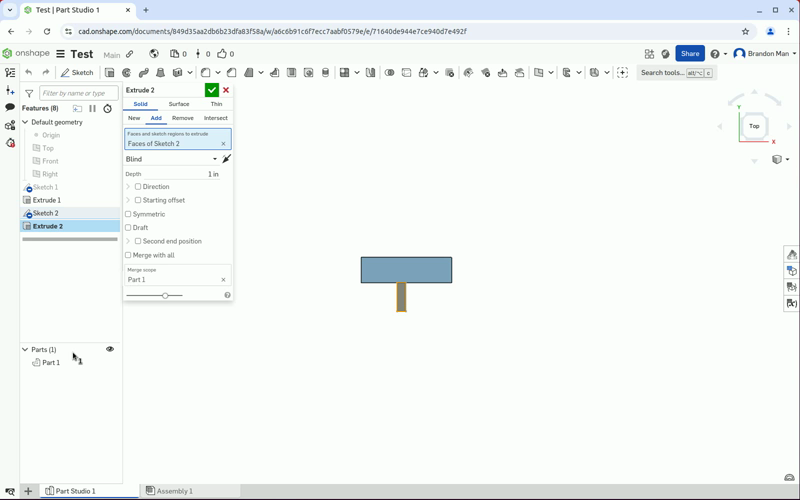
mouse_move(143, 106)
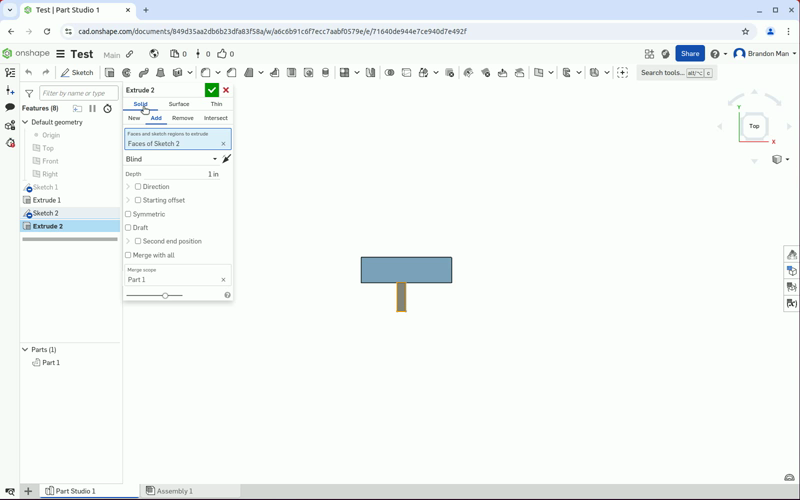
click(143, 106)
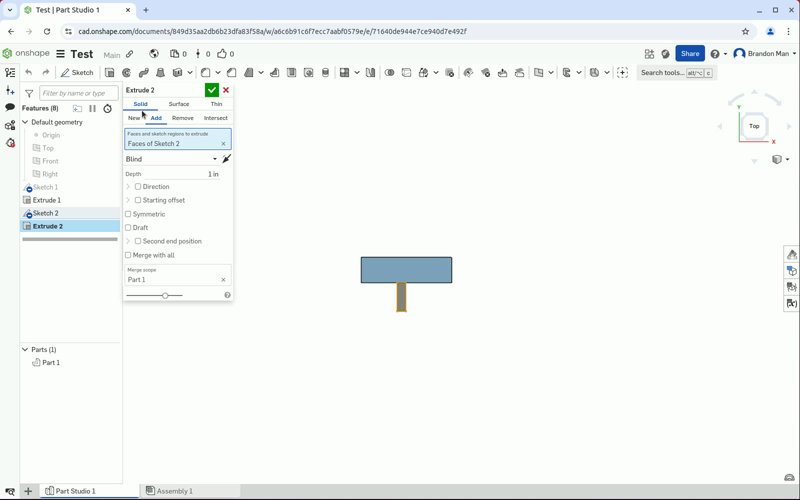
mouse_move(137, 120)
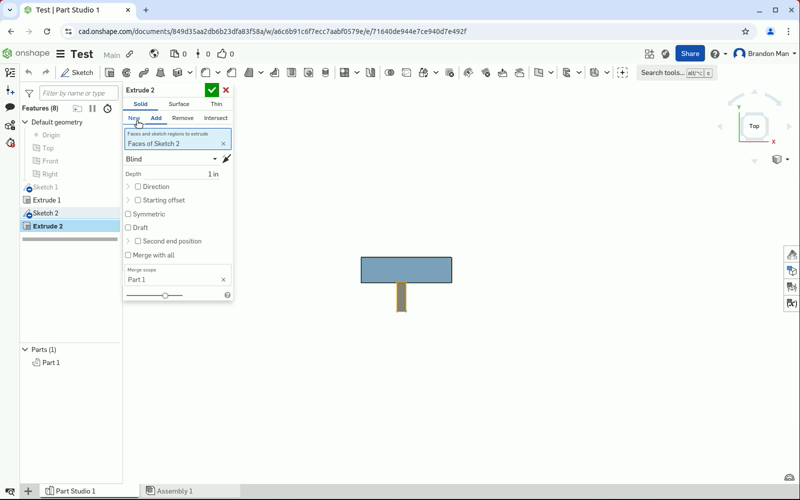
click(137, 120)
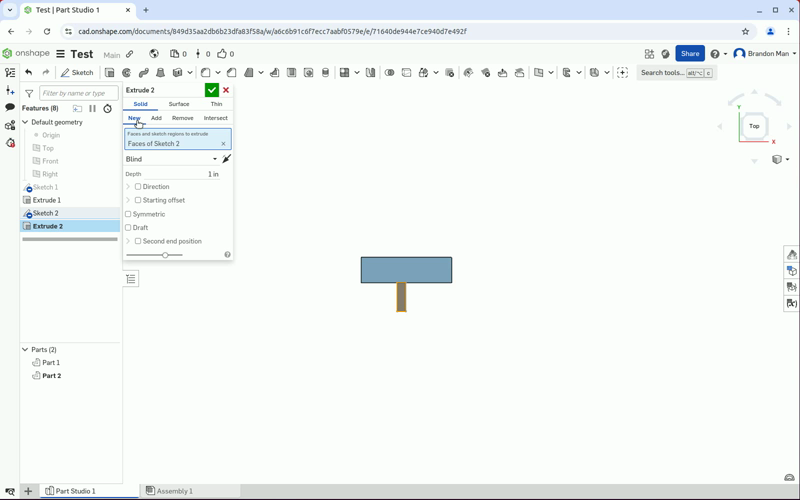
key(tab, 4)
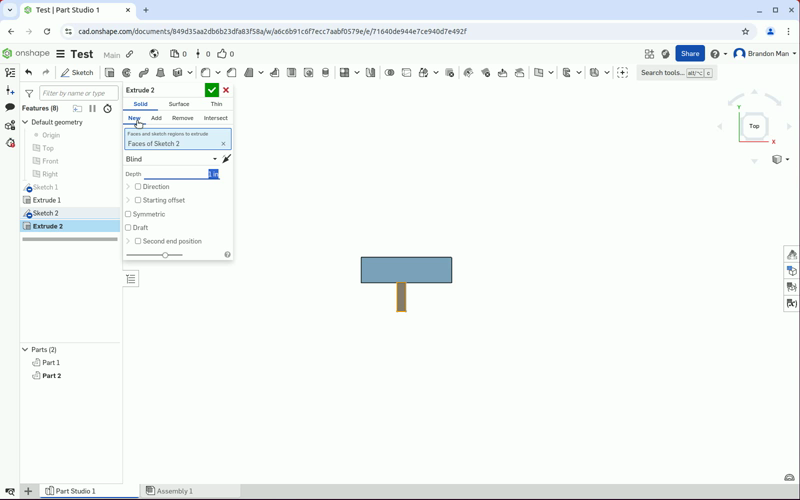
text(23.108)
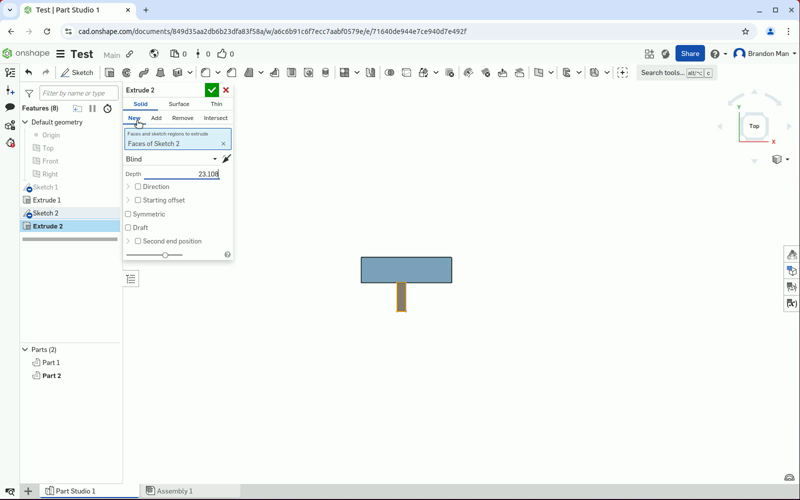
key(enter)
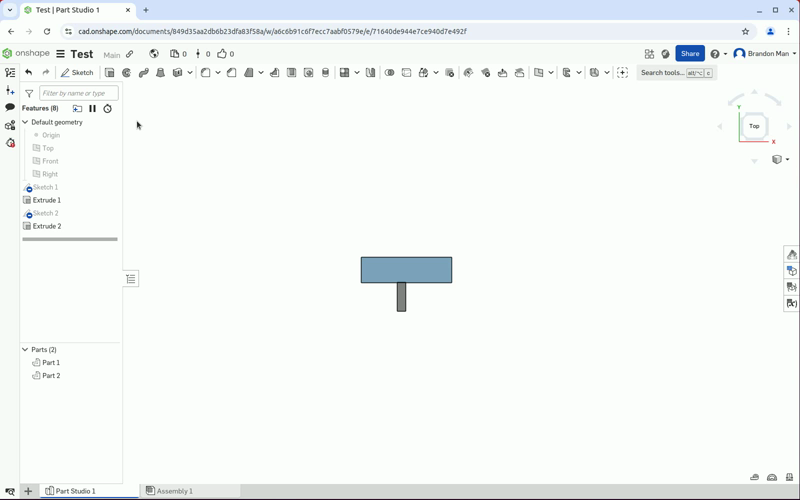
key(shift+h)
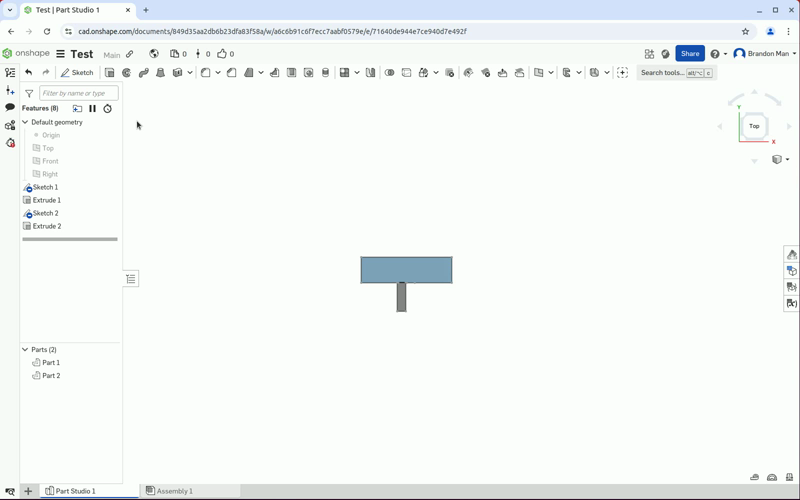
key(shift+h)
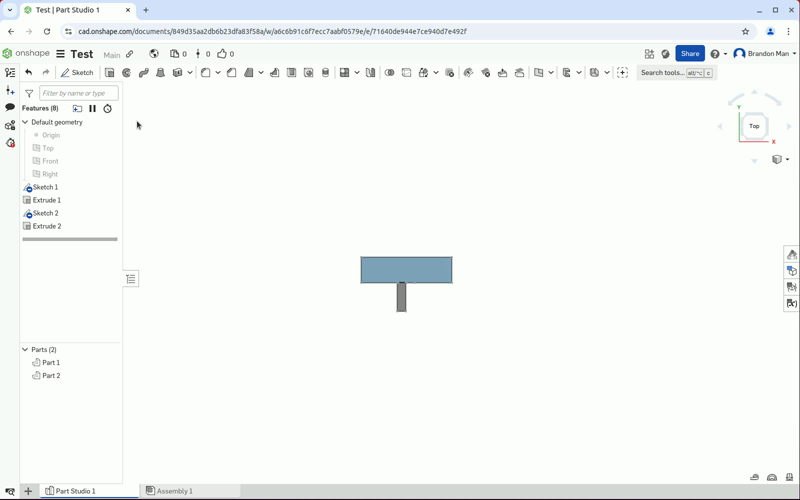
key(shift+7)
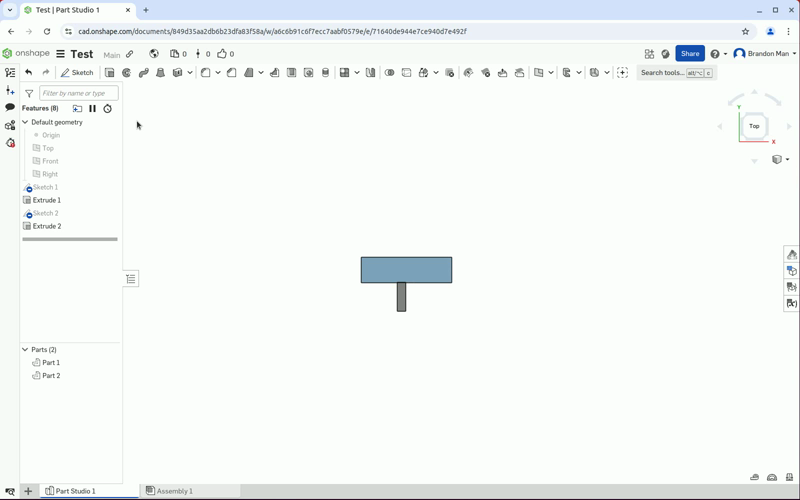
key(up, 3)
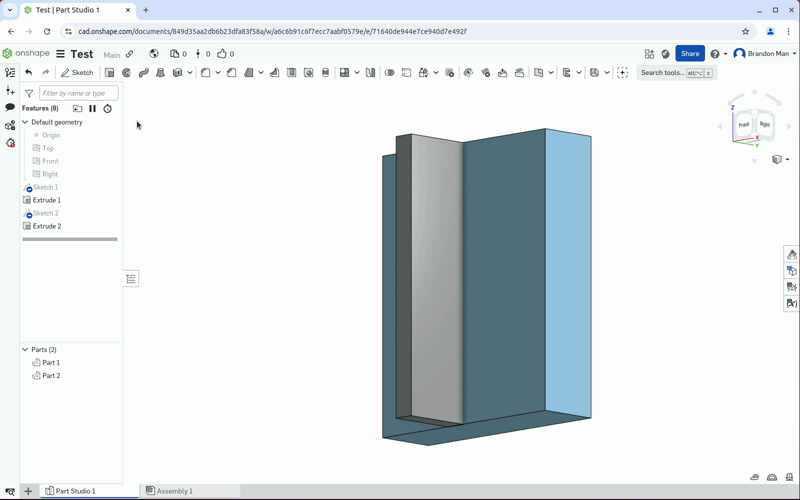
key(left, 3)
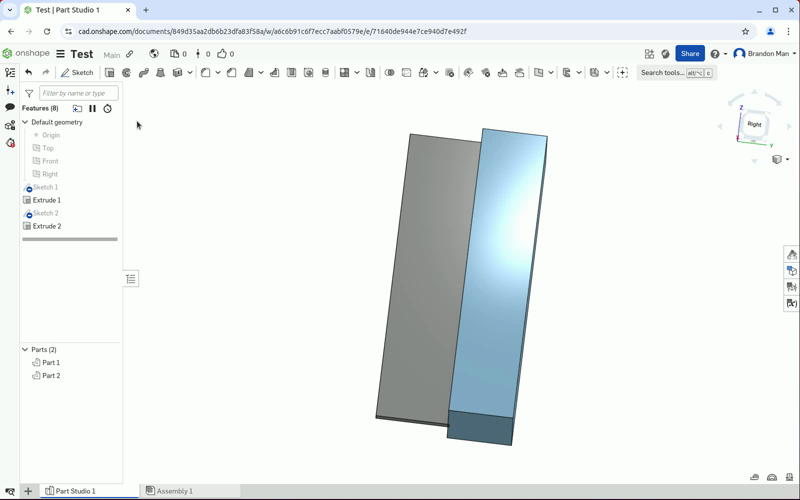
key(right, 3)
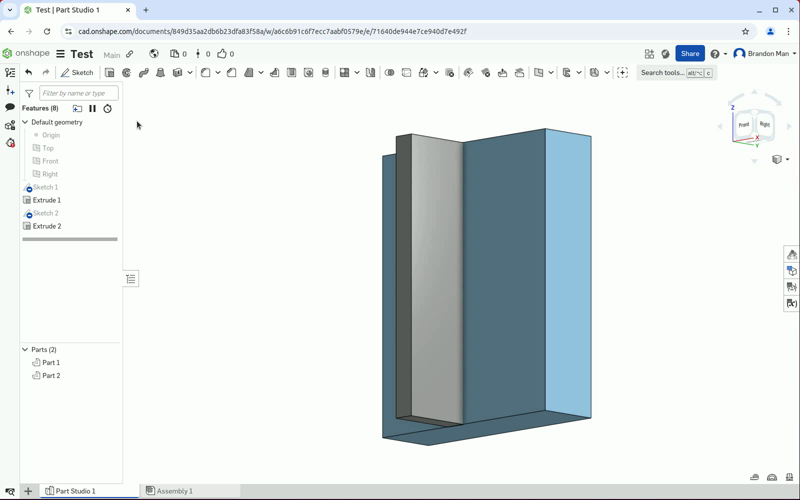
key(down, 3)
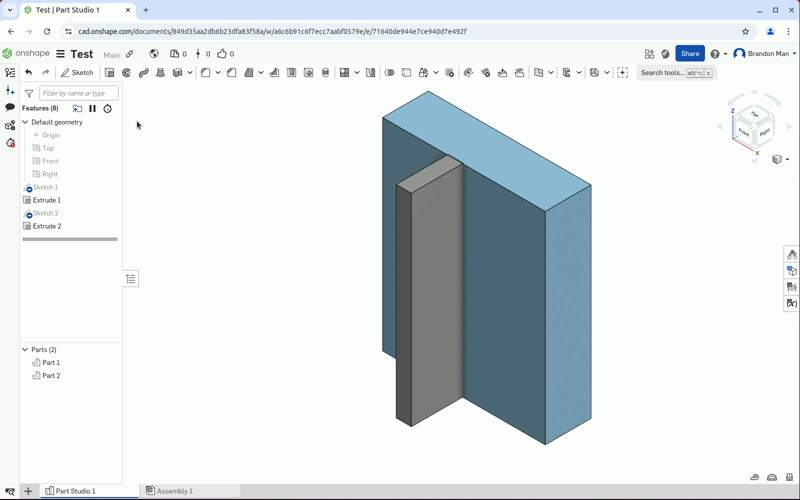
mouse_move(73, 189)
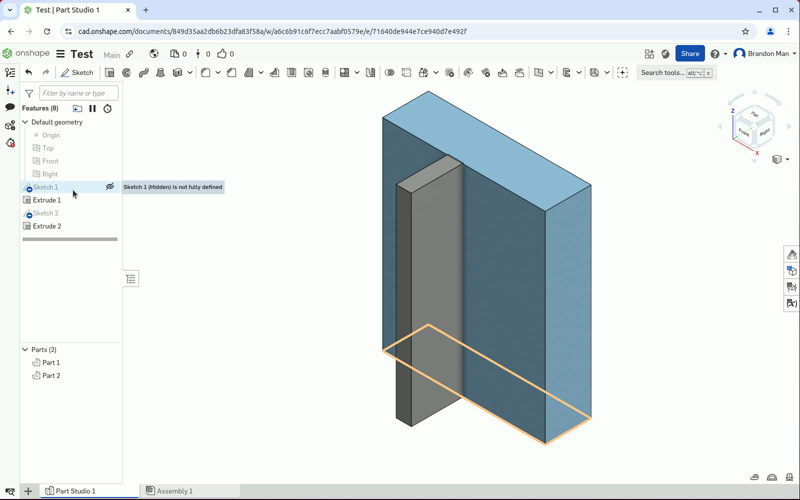
click(73, 189)